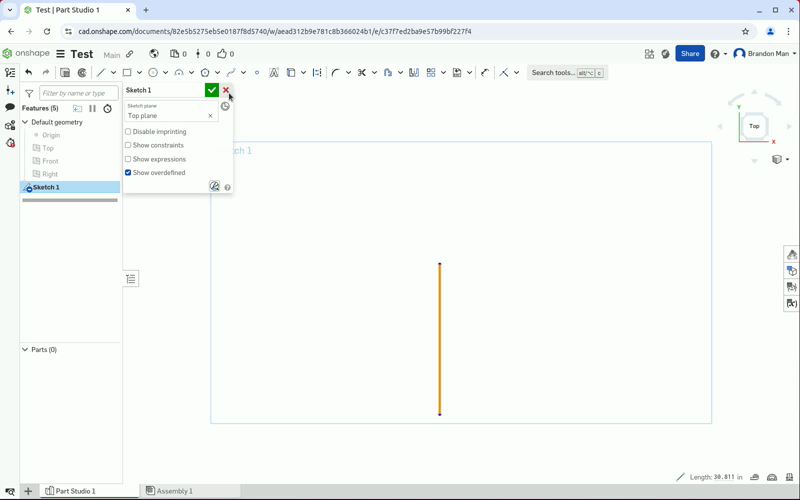
key(shift+h)
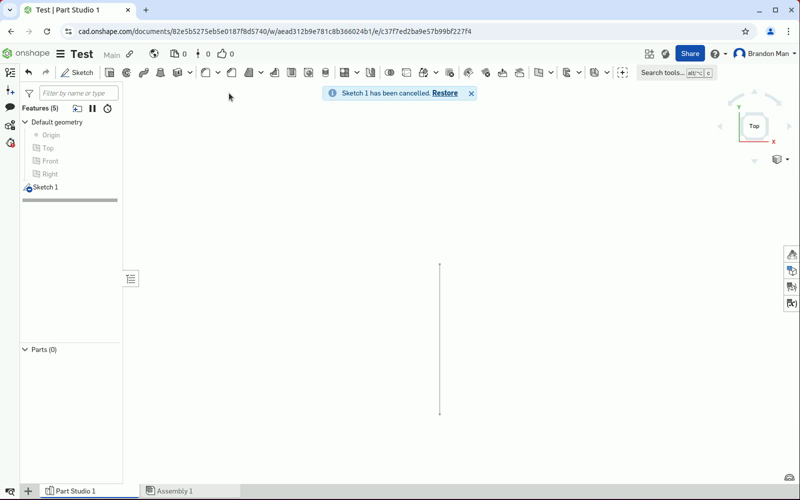
mouse_move(73, 352)
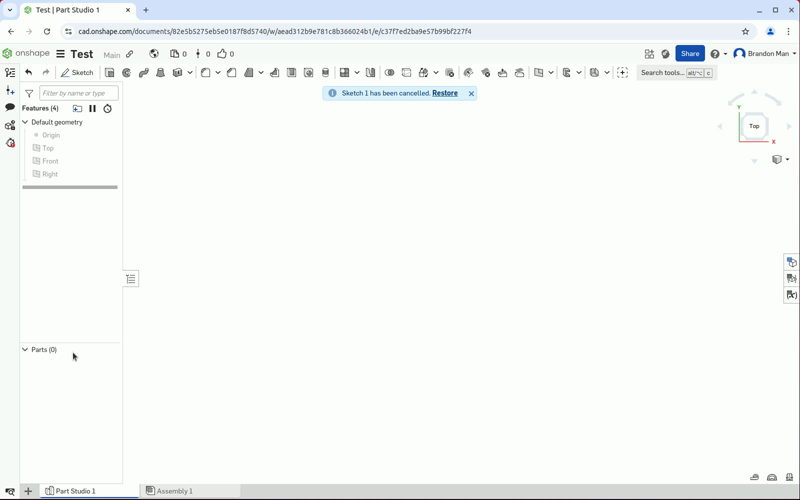
key(y)
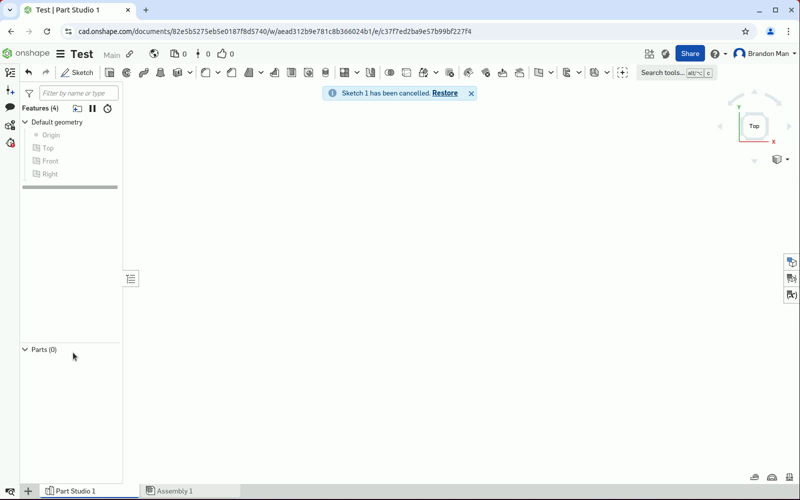
key(shift+p)
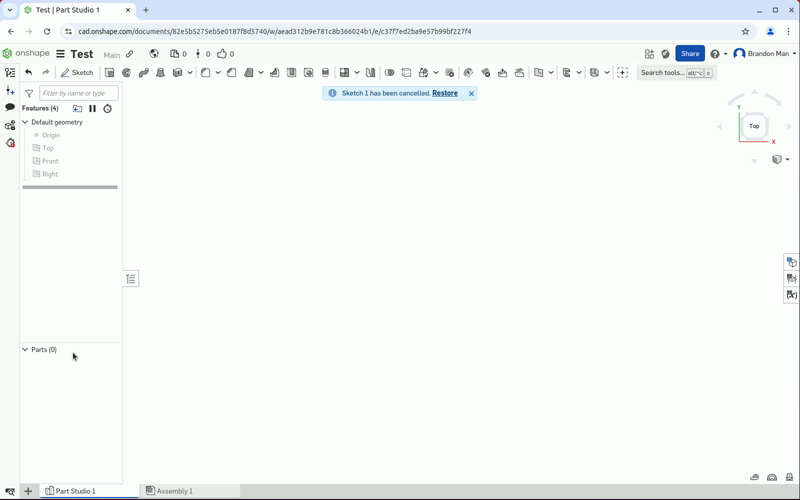
key(space)
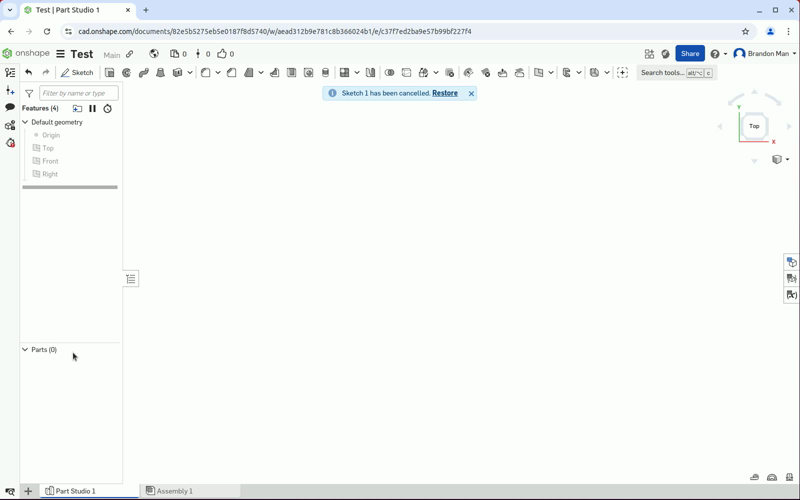
key_down(shift)
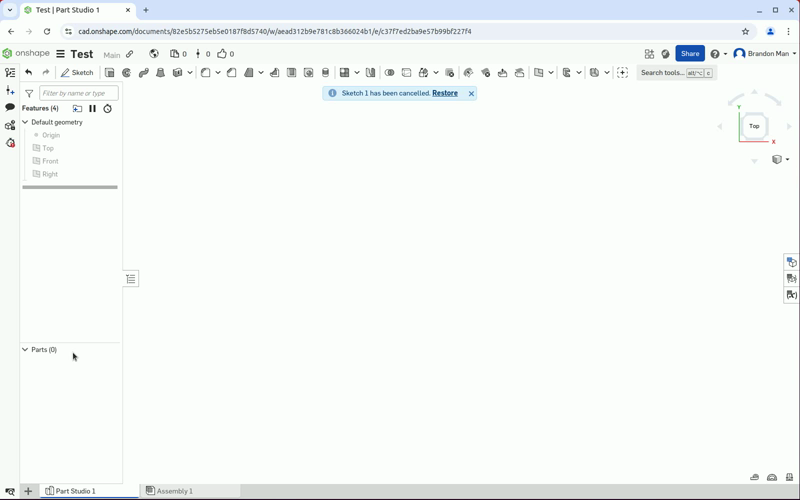
key(up)
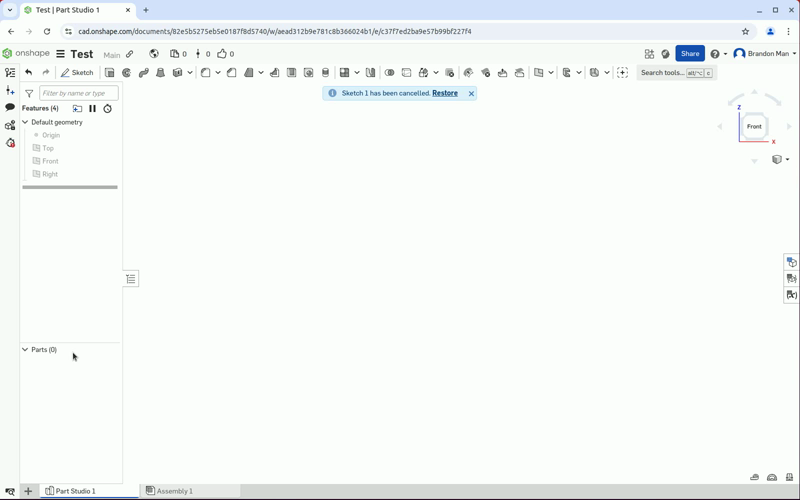
key_up(shift)
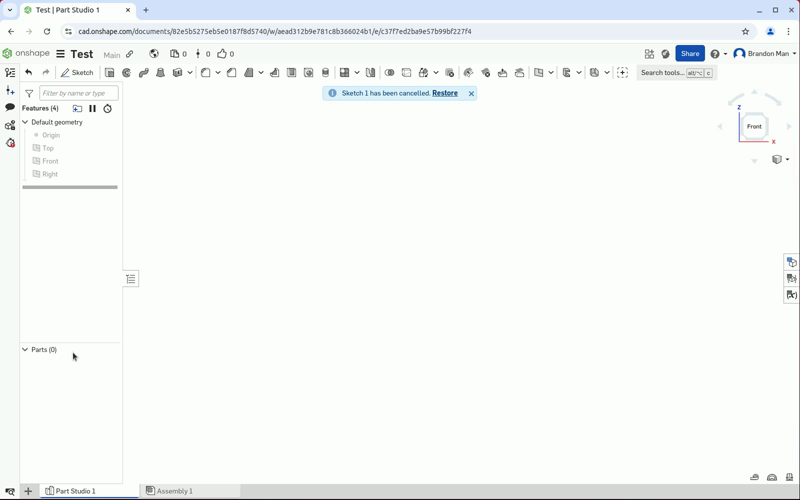
mouse_move(73, 352)
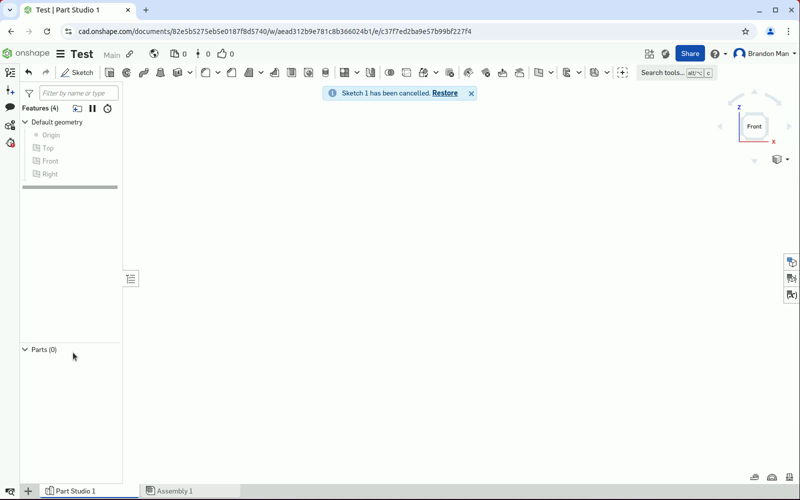
key(shift+y)
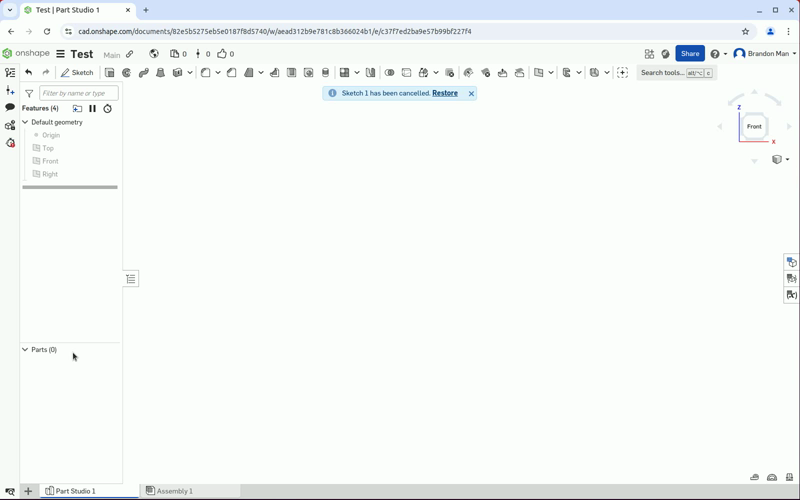
key(shift+s)
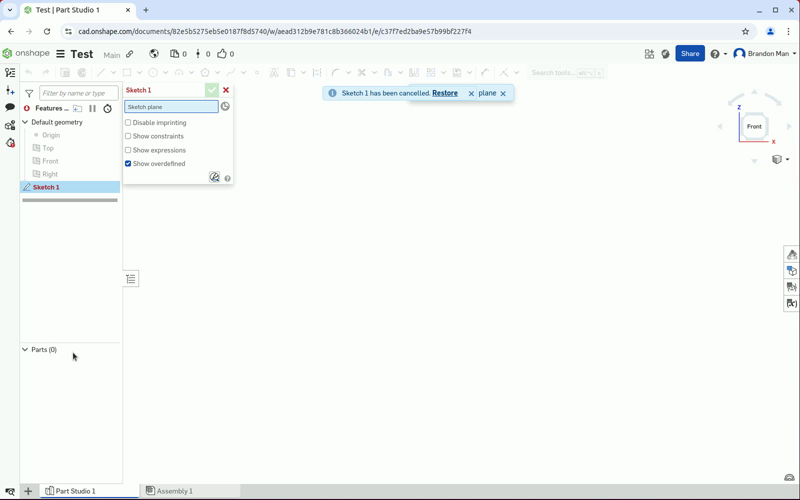
mouse_move(73, 163)
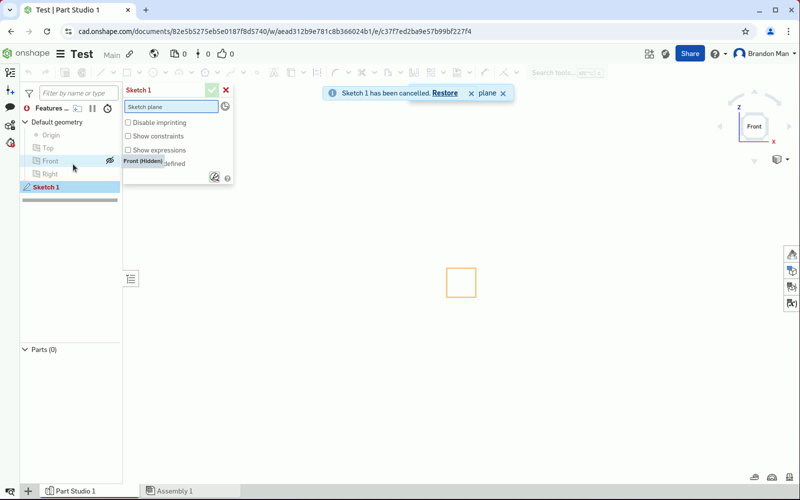
click(73, 163)
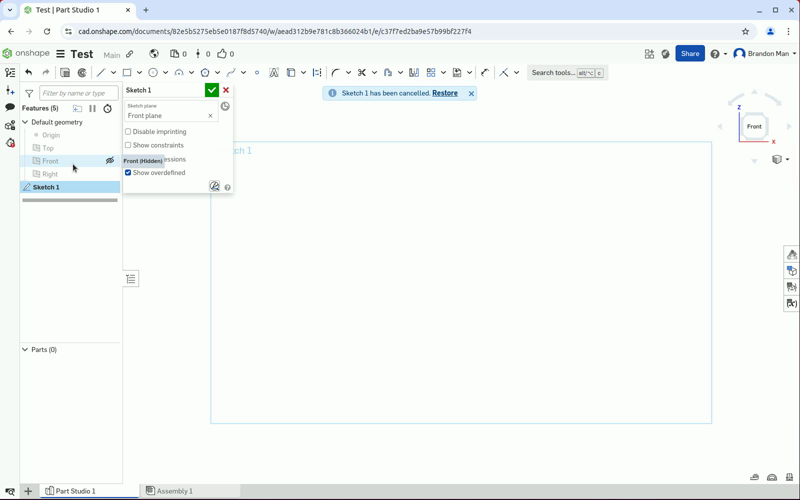
mouse_move(73, 352)
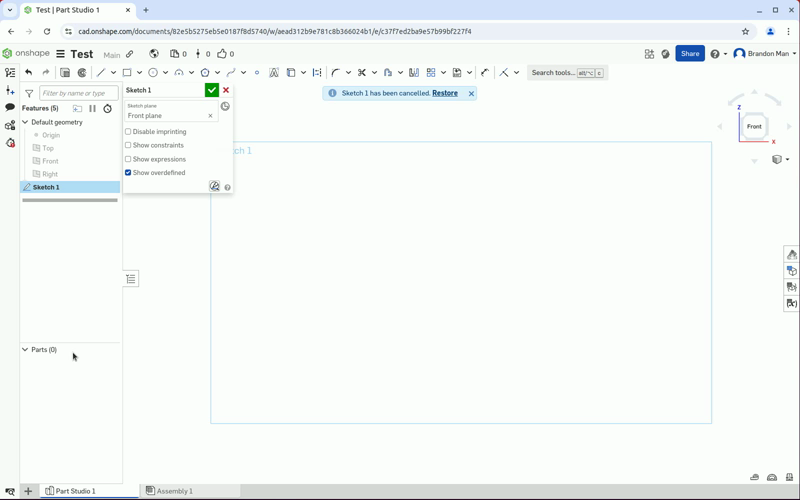
key(y)
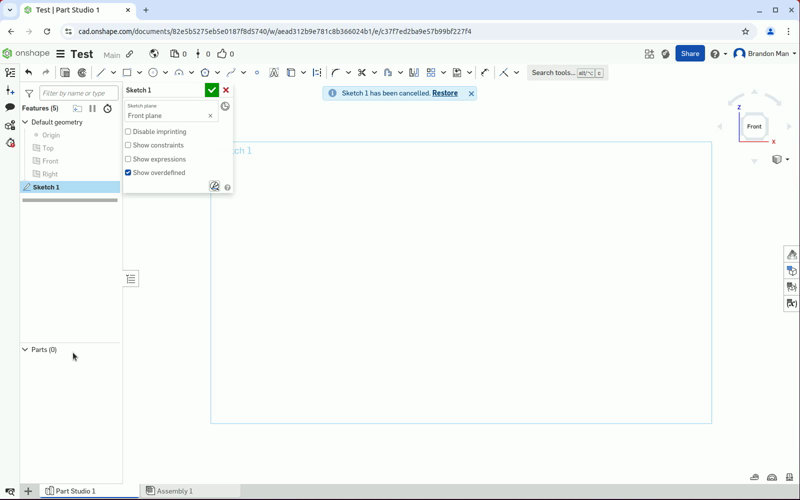
key(l)
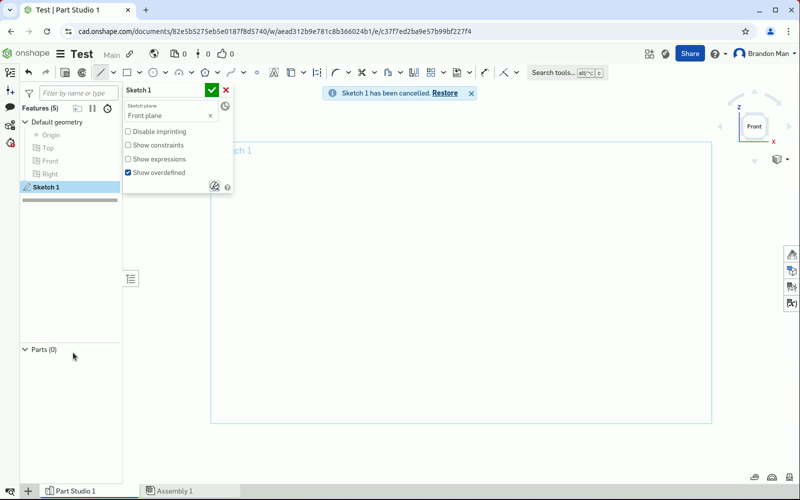
key_down(shift)
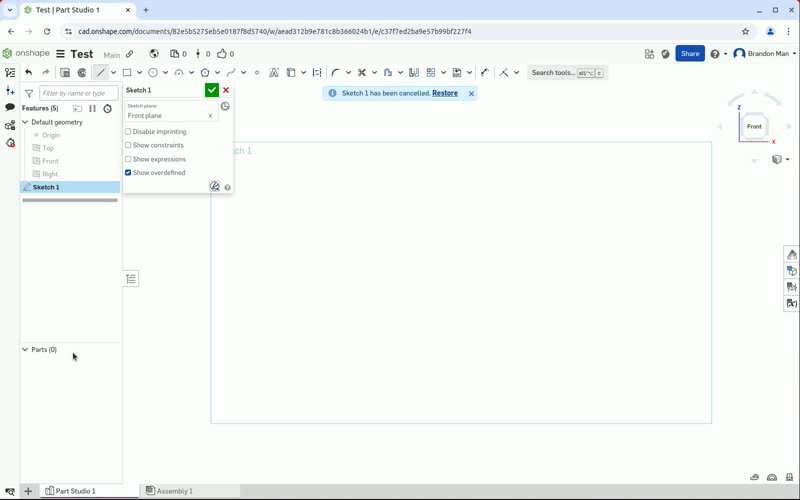
mouse_move(429, 356)
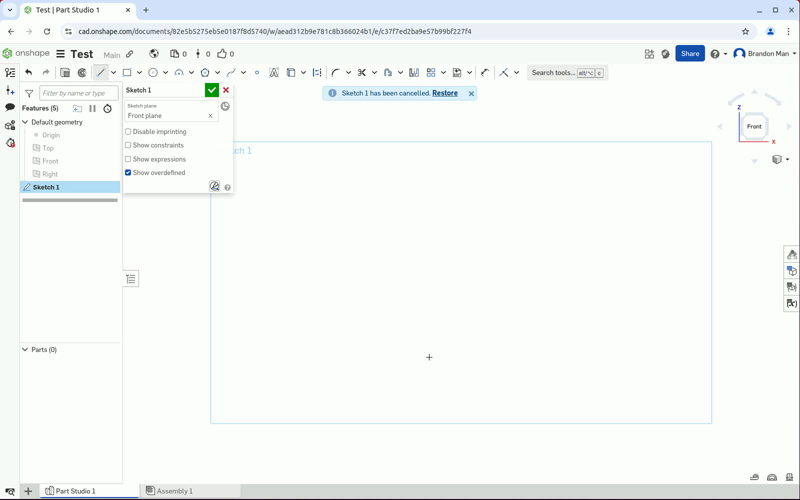
click(429, 356)
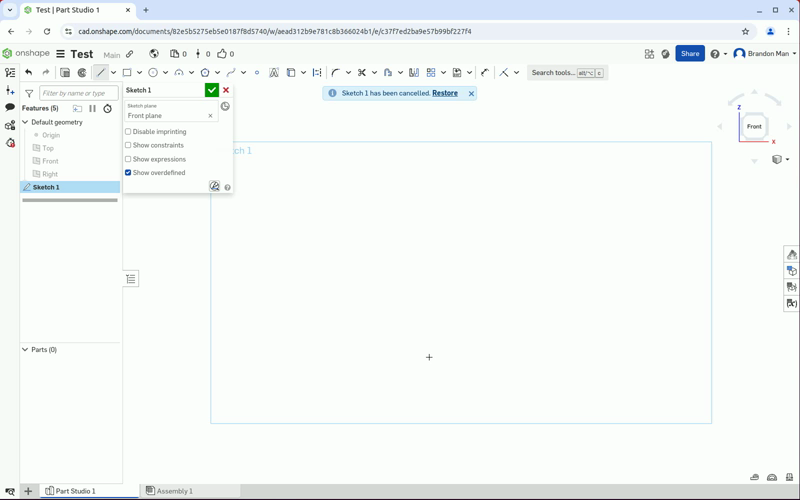
key_up(shift)
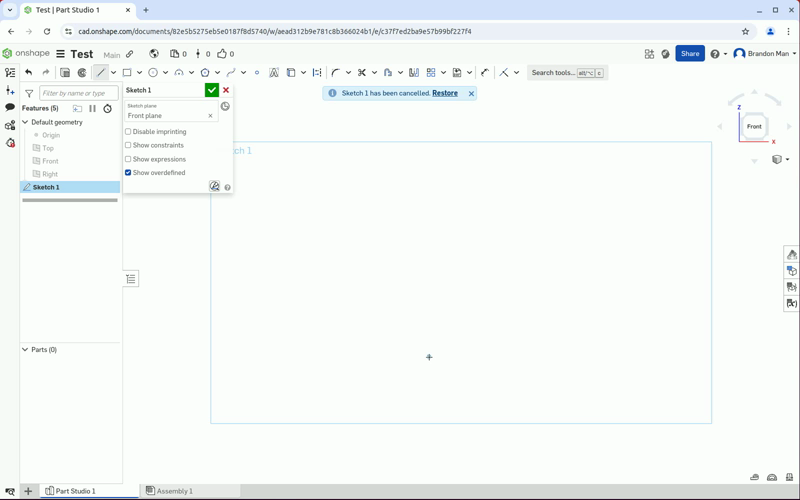
key_down(shift)
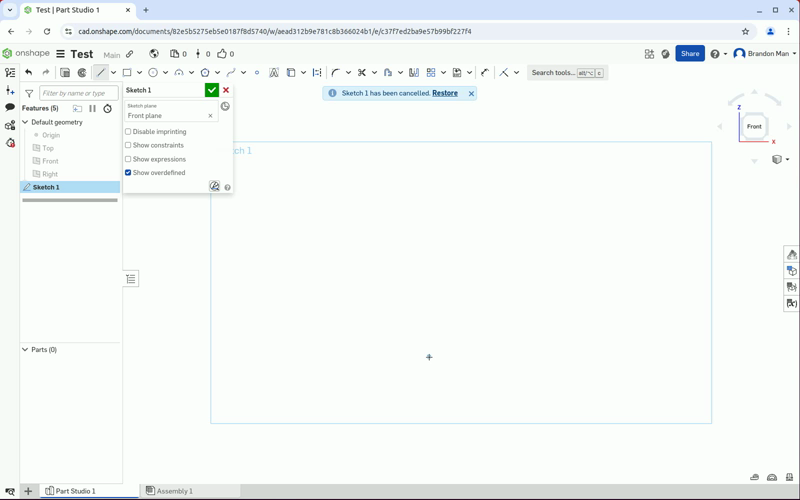
mouse_move(541, 356)
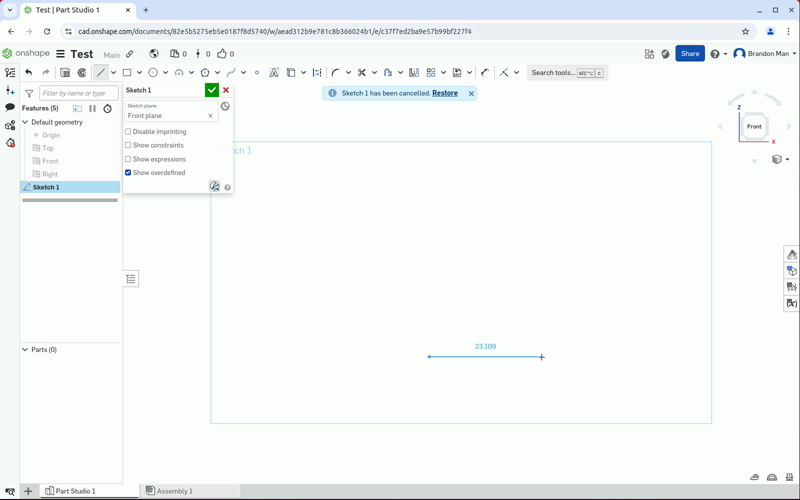
click(541, 356)
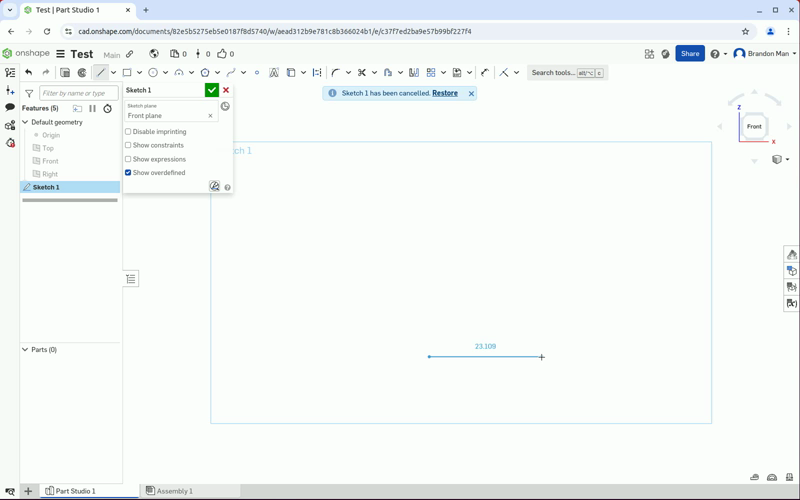
key_up(shift)
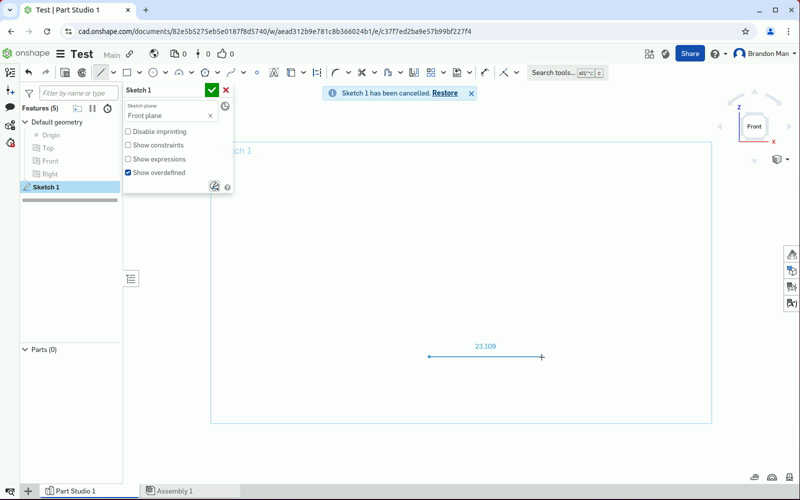
key_down(shift)
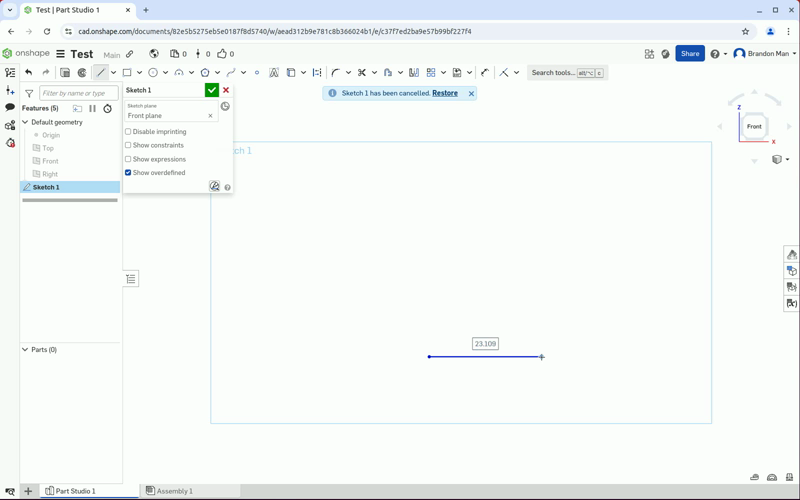
mouse_move(541, 244)
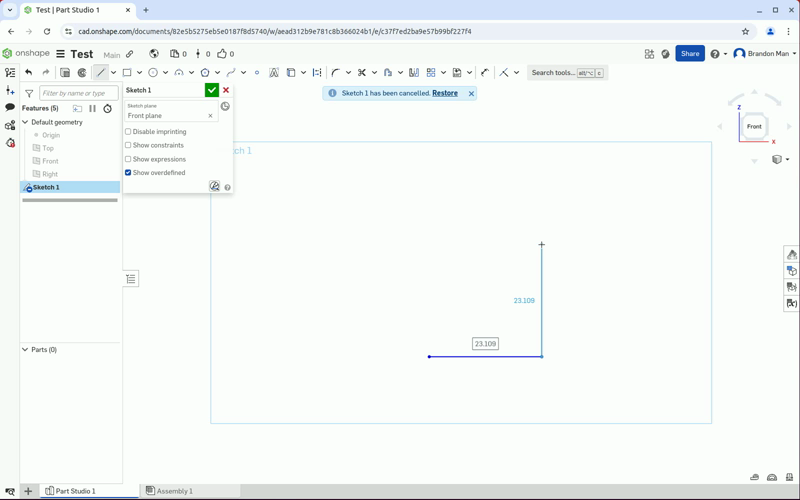
click(541, 244)
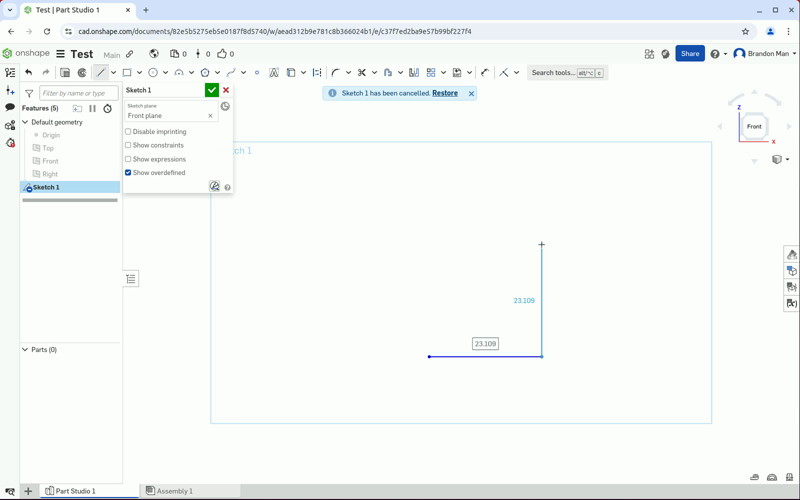
key_up(shift)
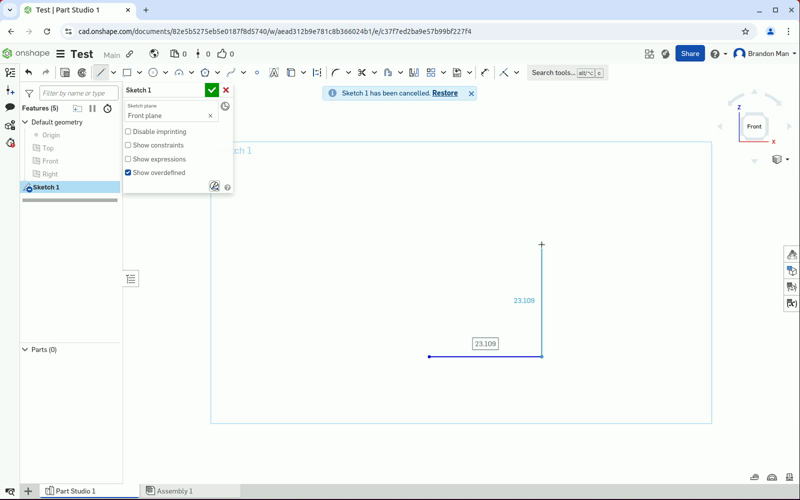
key_down(shift)
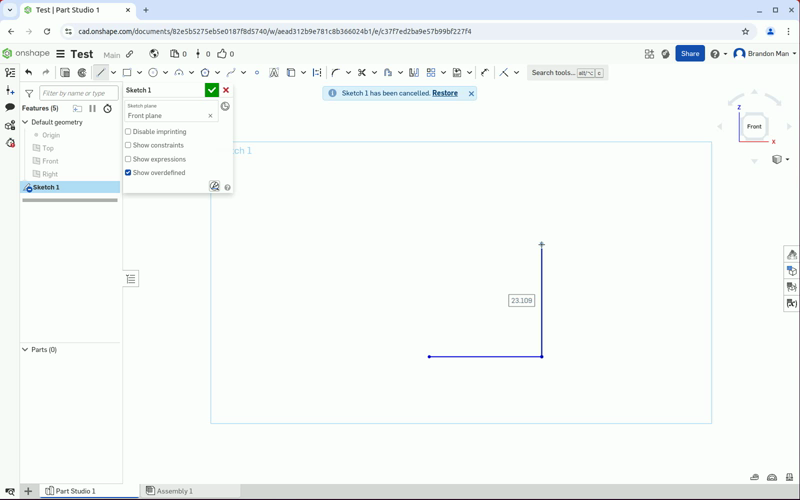
mouse_move(429, 244)
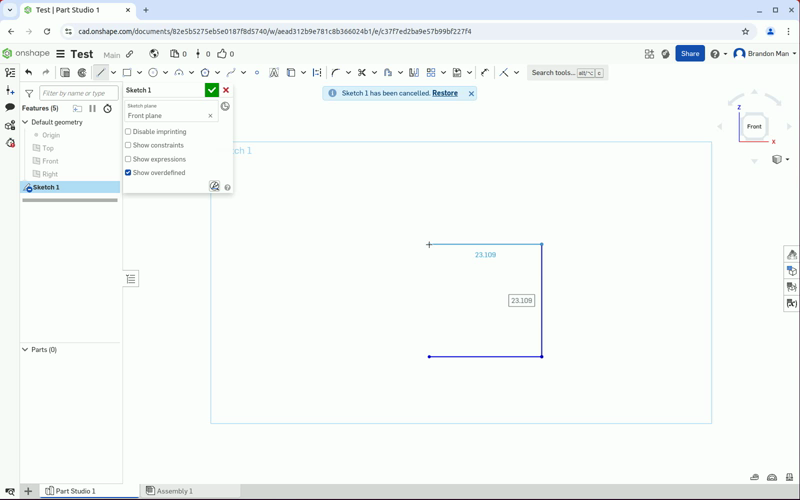
click(429, 244)
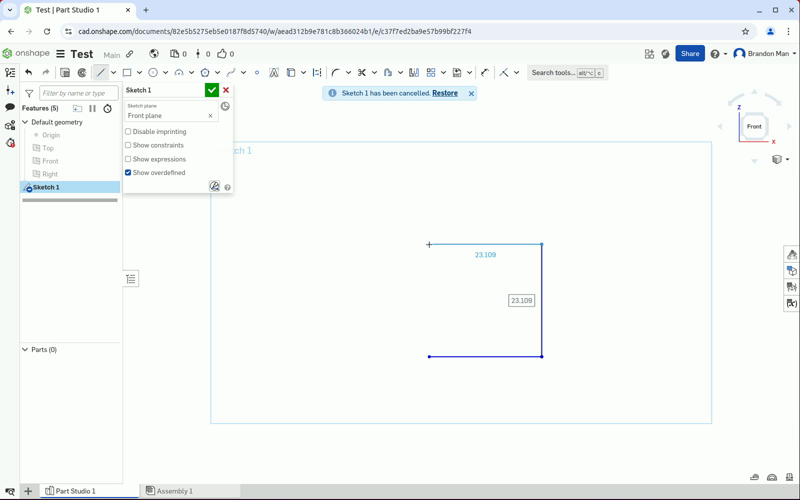
key_up(shift)
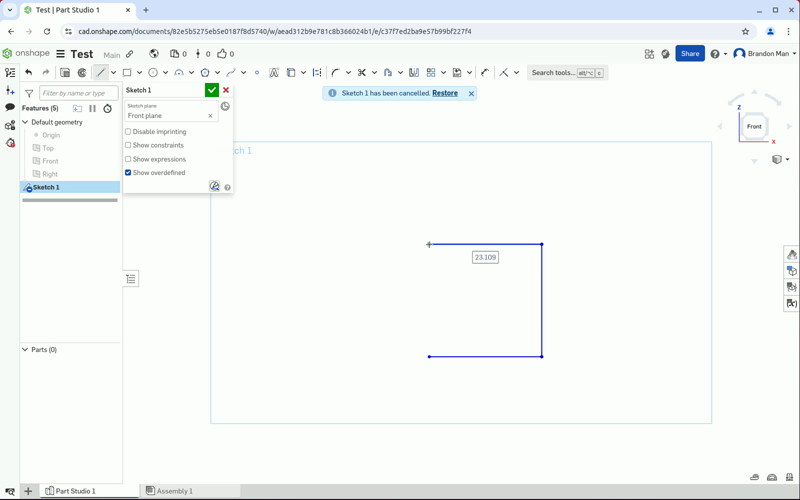
key_down(shift)
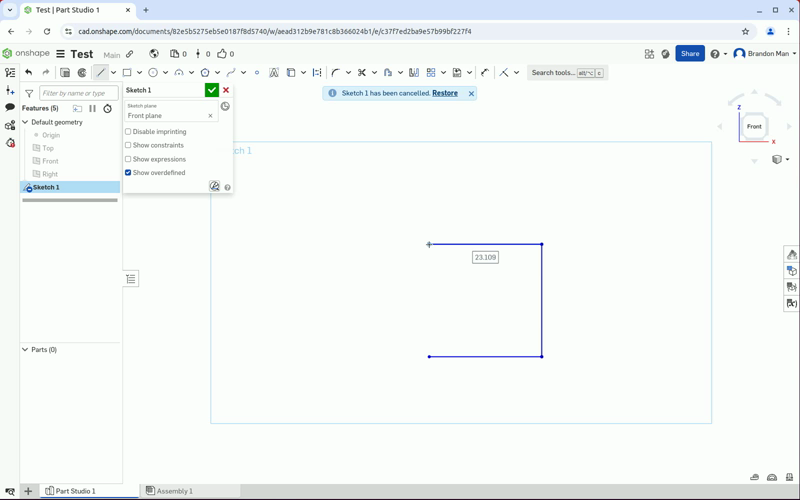
mouse_move(429, 356)
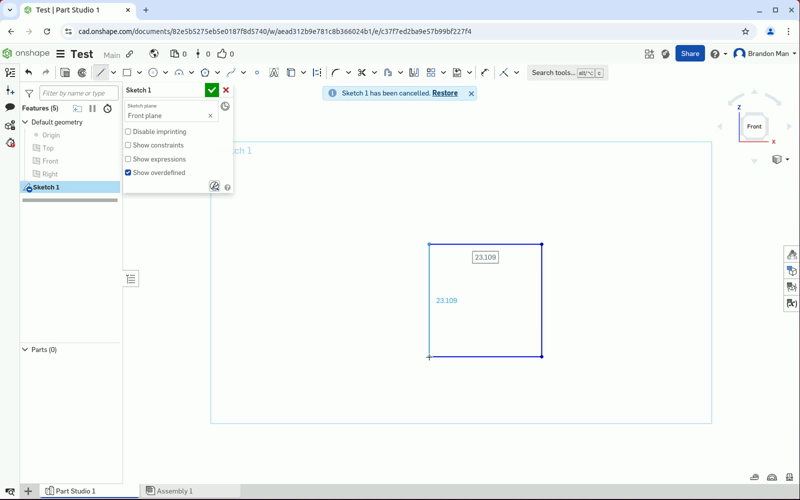
key_up(shift)
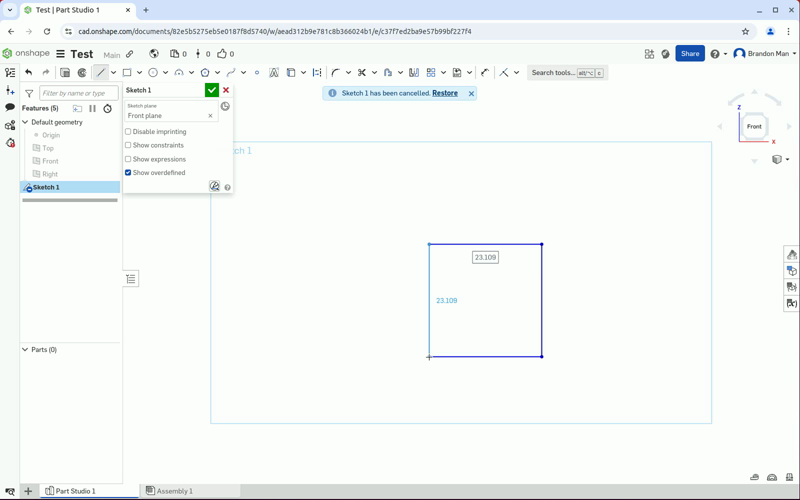
click(429, 356)
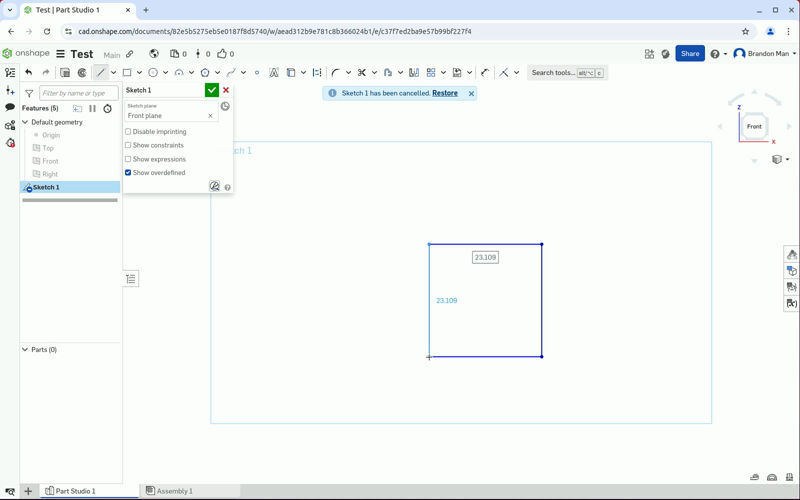
key(esc)
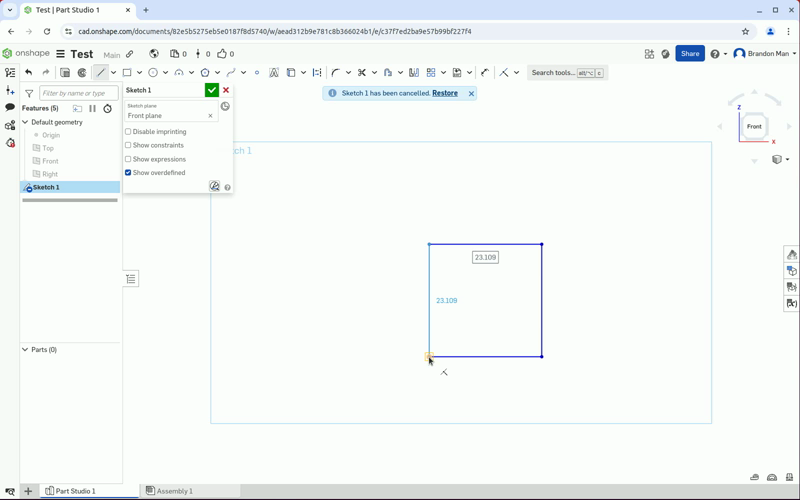
mouse_move(531, 283)
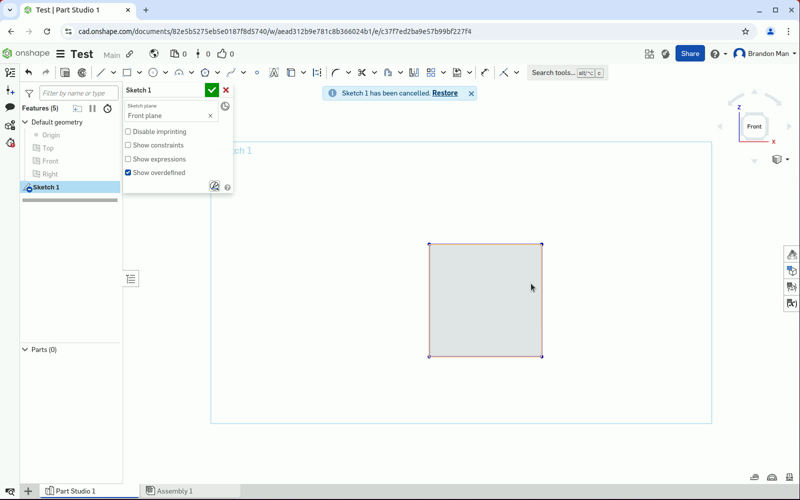
click(531, 283)
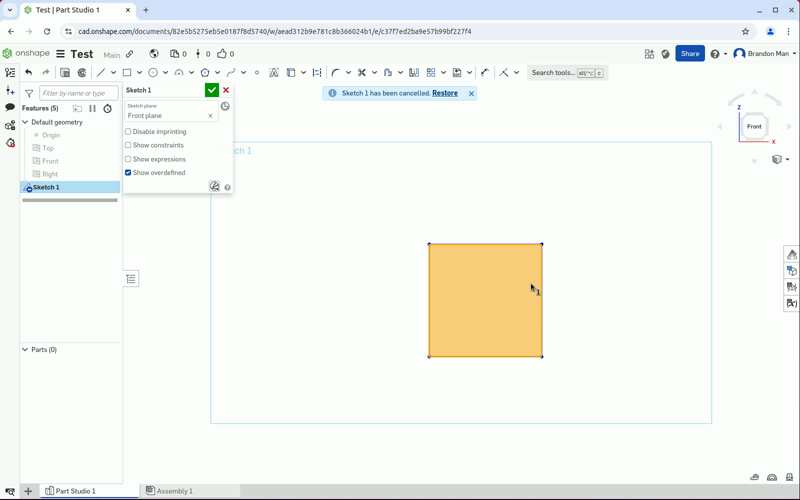
mouse_move(73, 352)
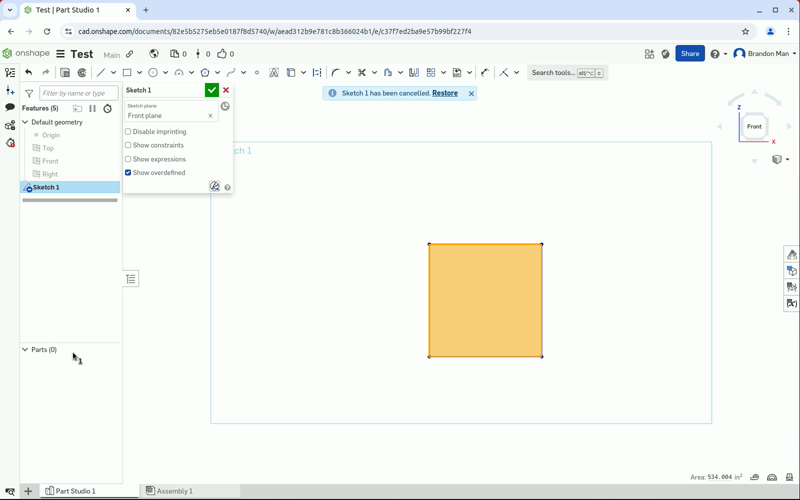
key(shift+y)
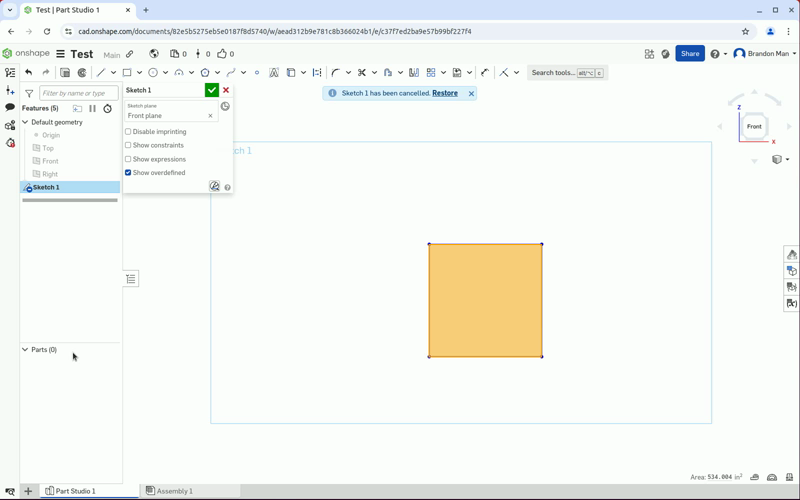
key(shift+e)
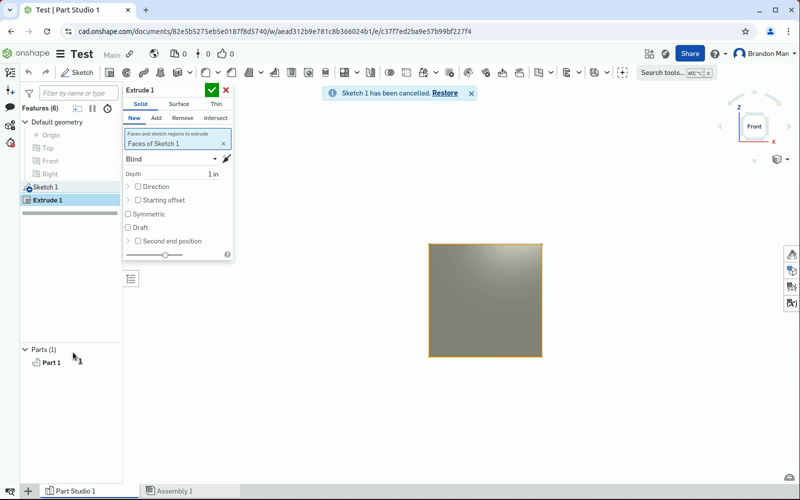
mouse_move(143, 106)
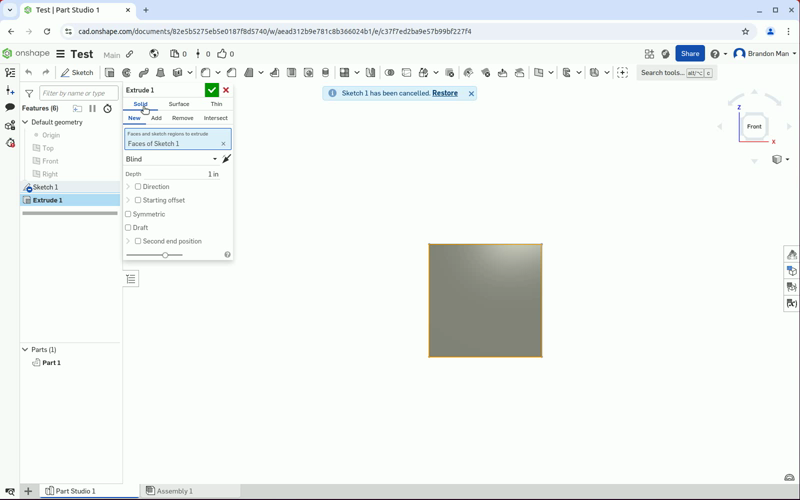
click(143, 106)
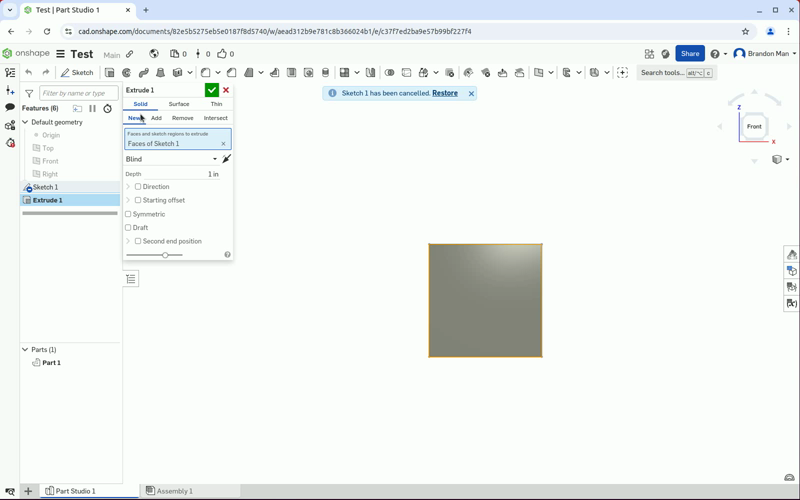
mouse_move(137, 120)
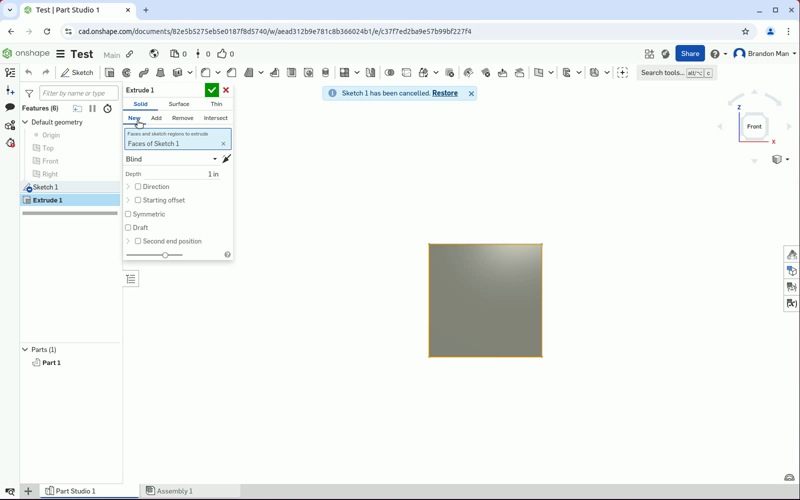
click(137, 120)
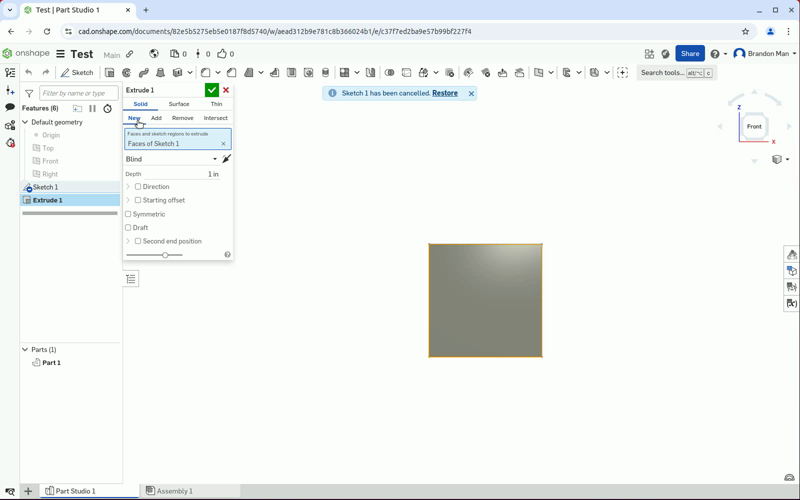
key(tab, 4)
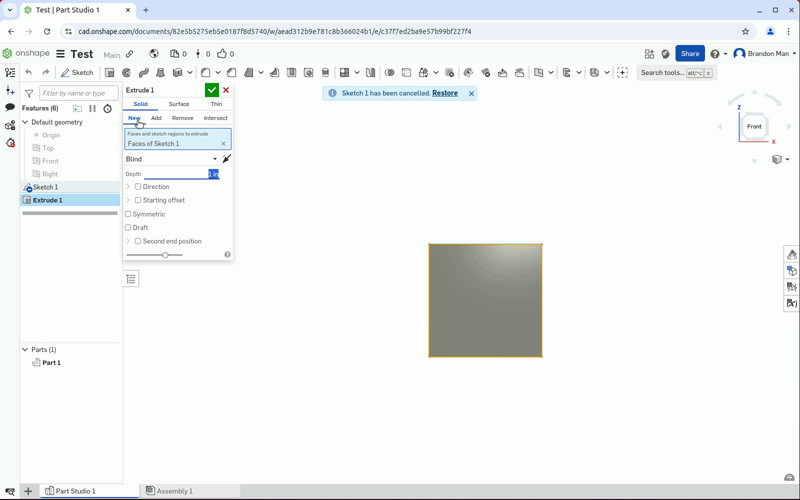
text(23.108)
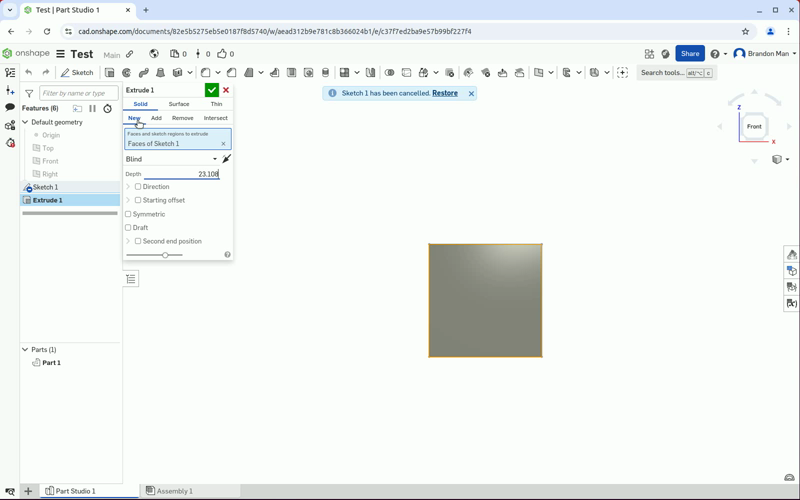
key(enter)
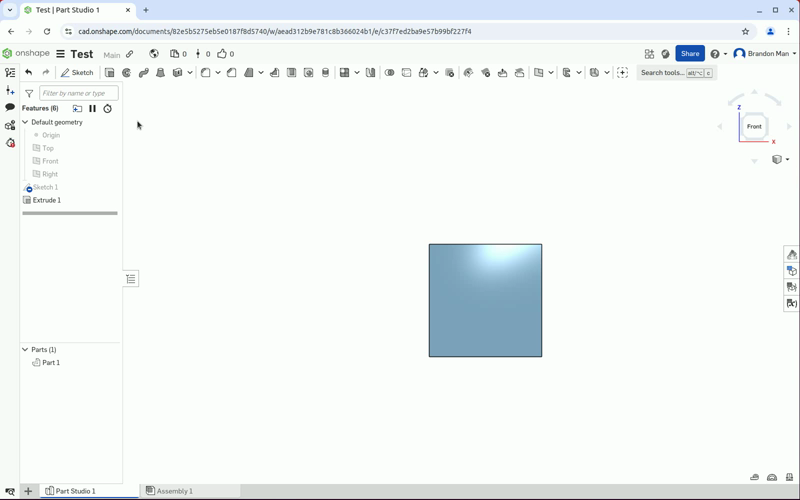
key(shift+h)
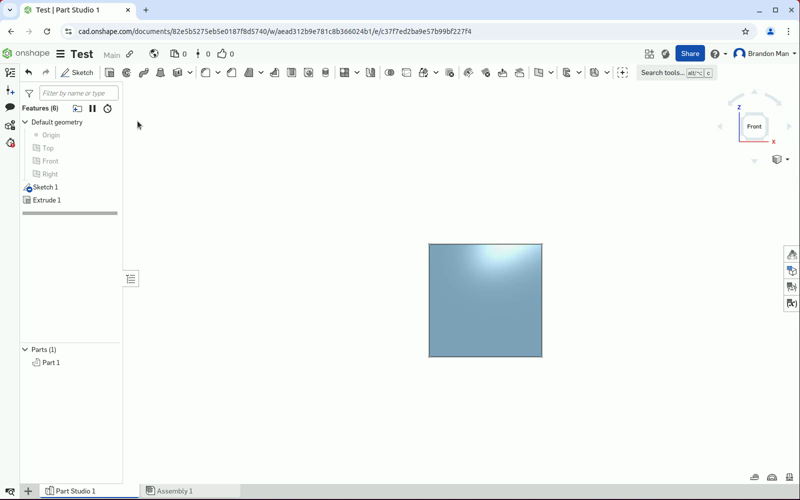
key(shift+h)
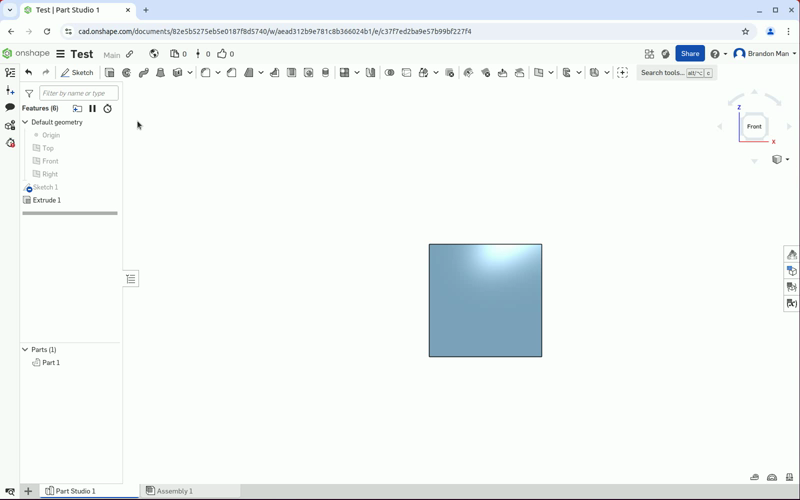
mouse_move(73, 189)
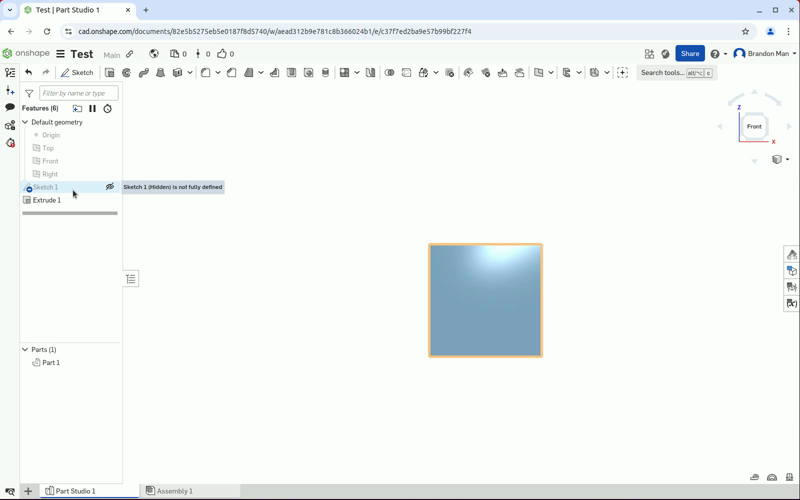
click(73, 189)
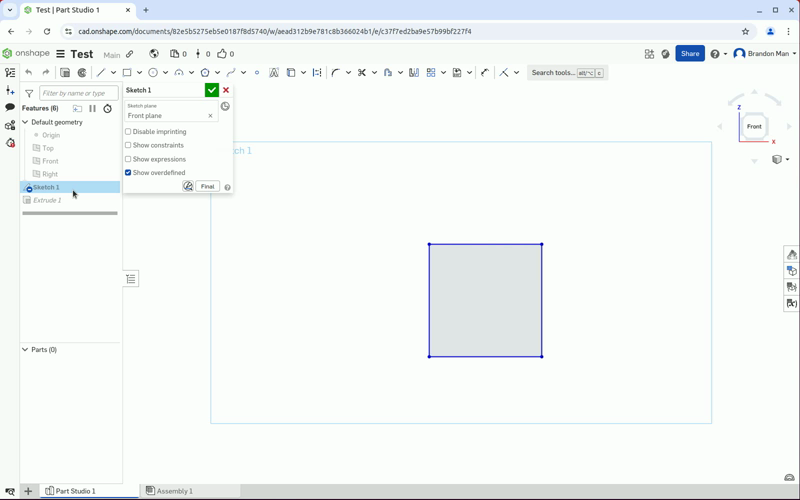
mouse_move(229, 92)
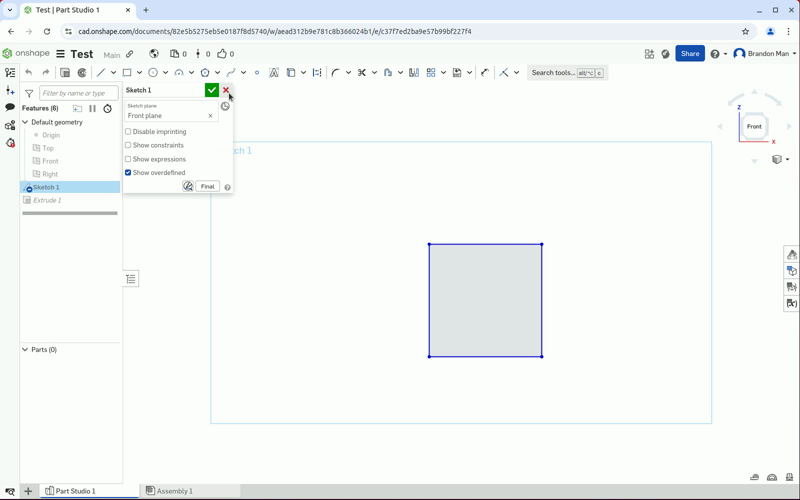
click(229, 92)
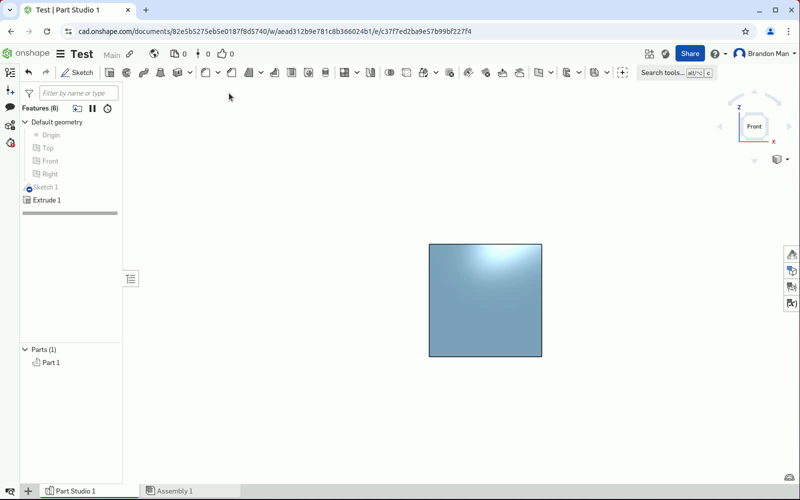
mouse_move(541, 75)
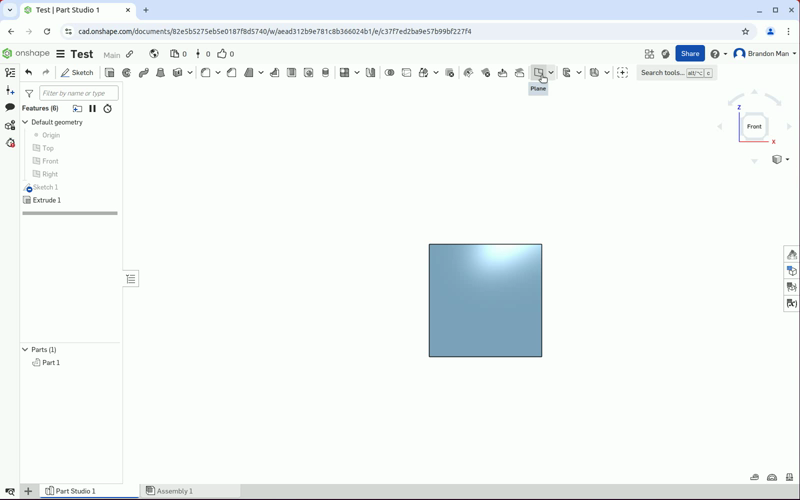
click(541, 75)
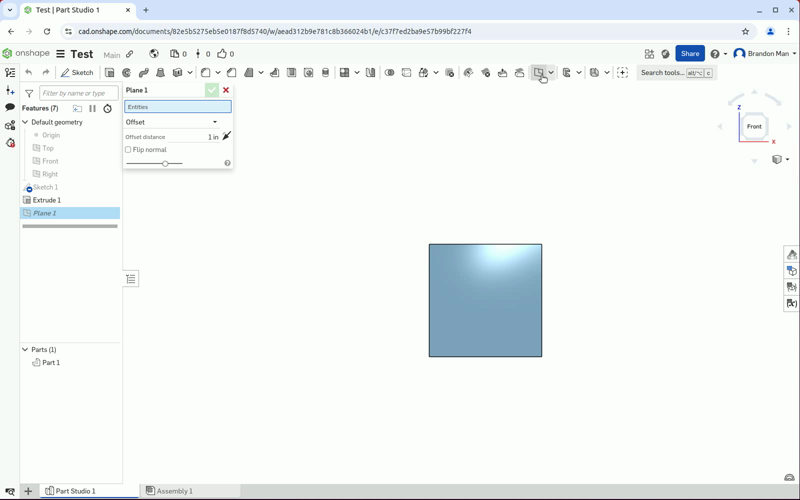
mouse_move(73, 163)
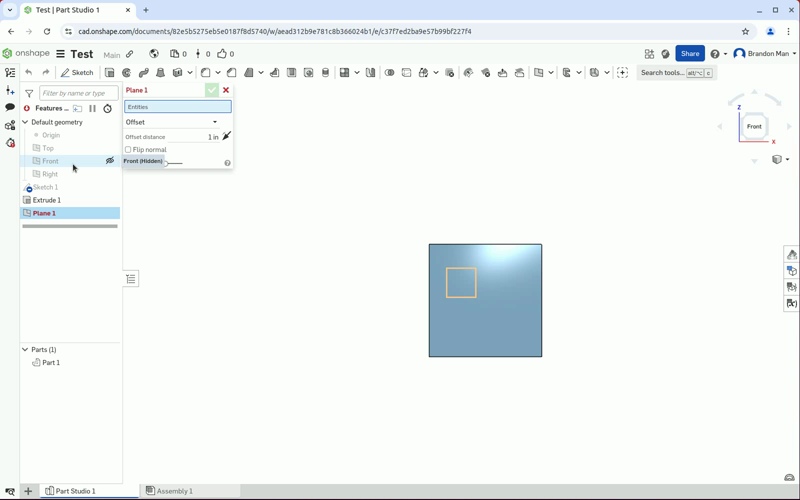
click(73, 163)
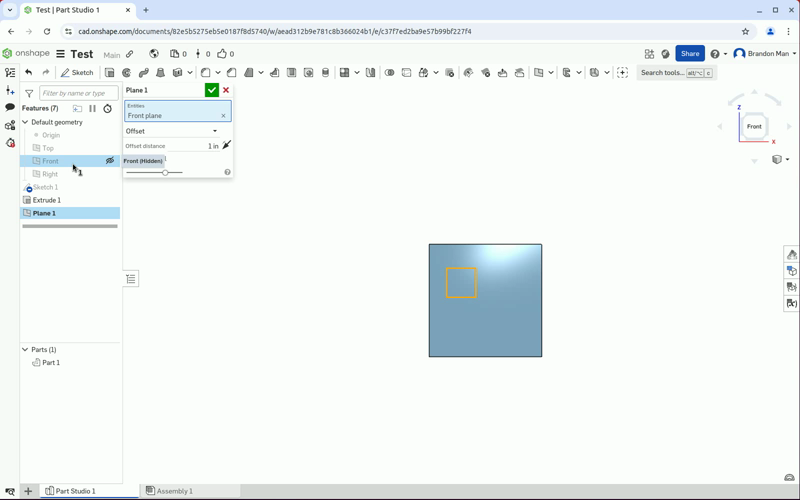
key(tab, 2)
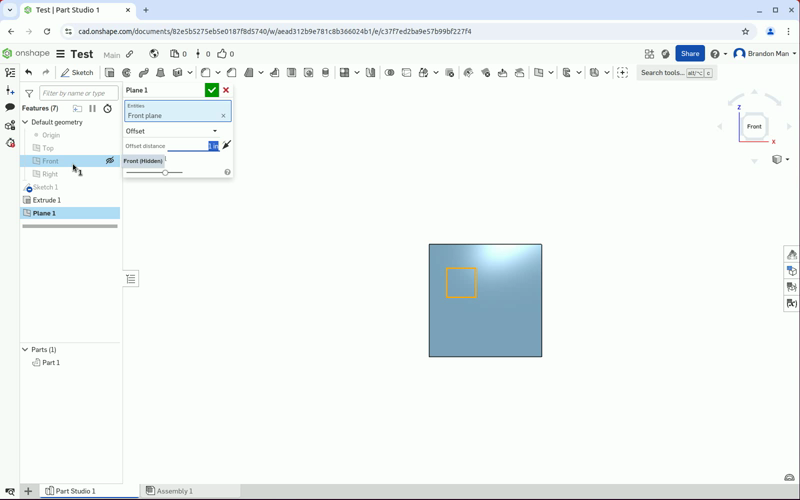
text(23.108)
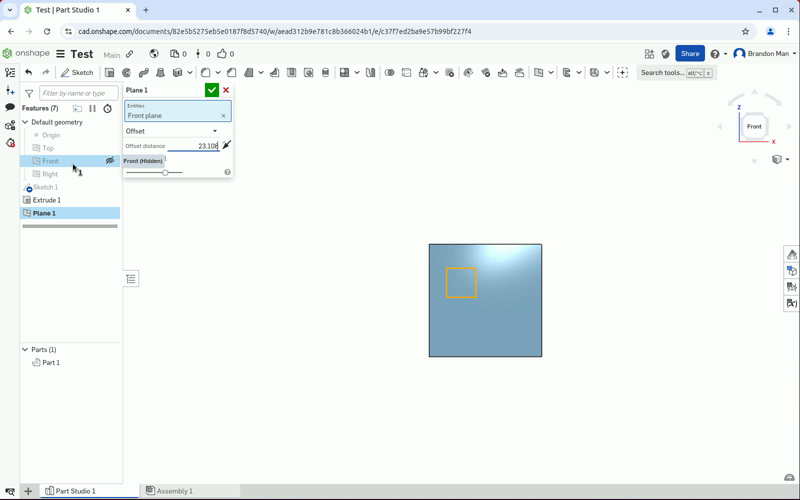
key(enter, 2)
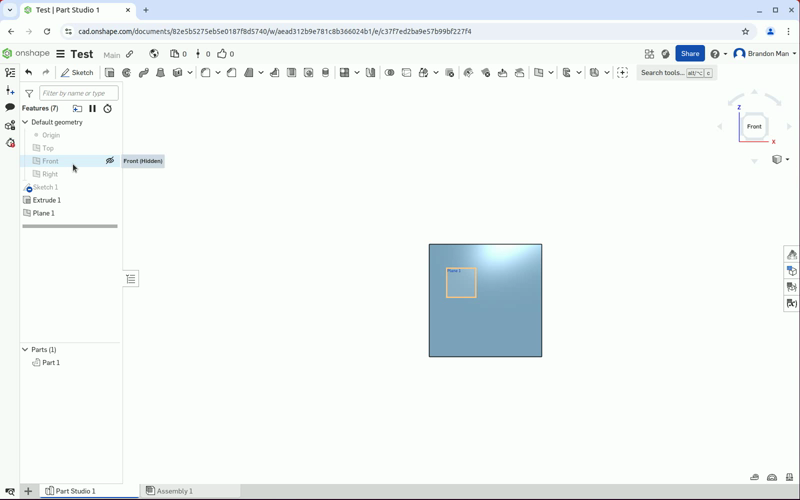
key(shift+s)
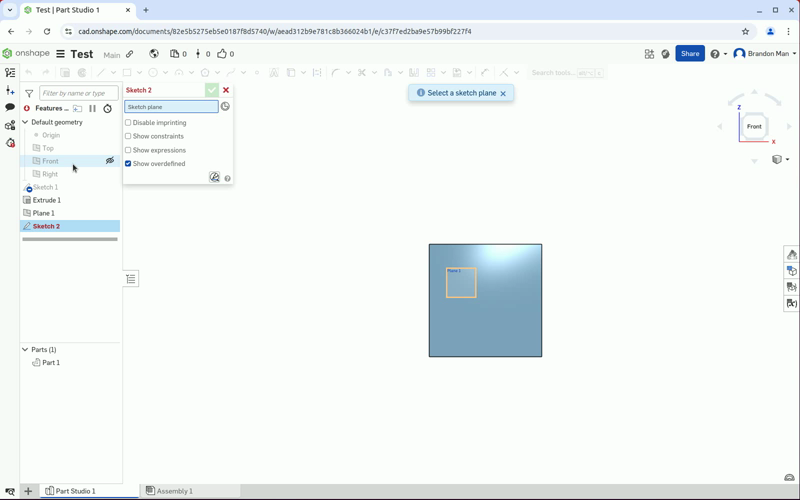
mouse_move(73, 215)
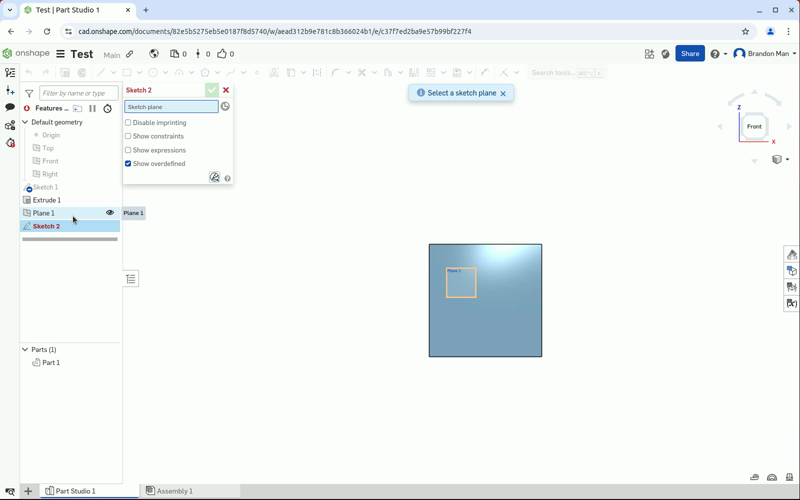
click(73, 215)
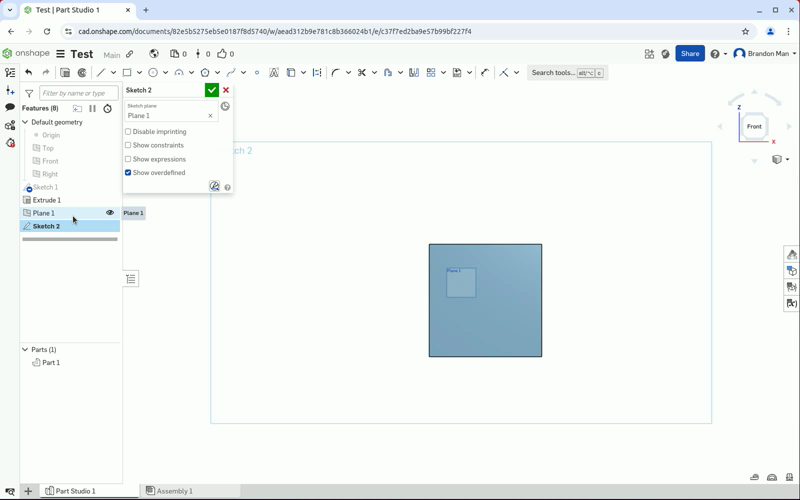
mouse_move(73, 352)
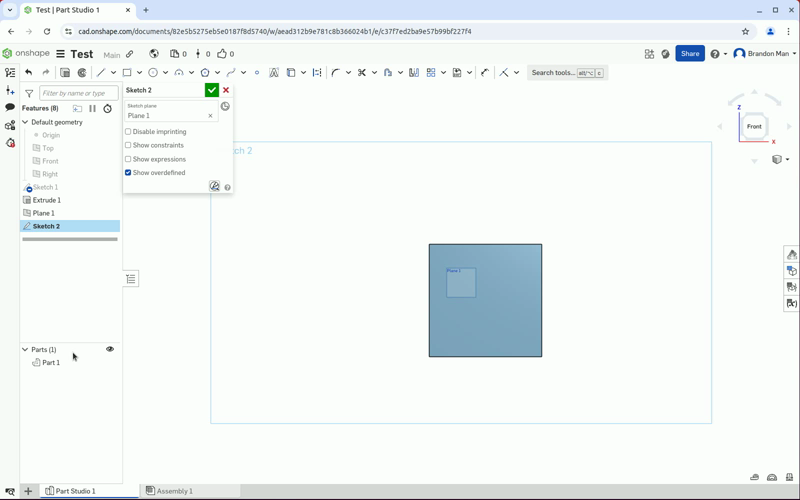
key(y)
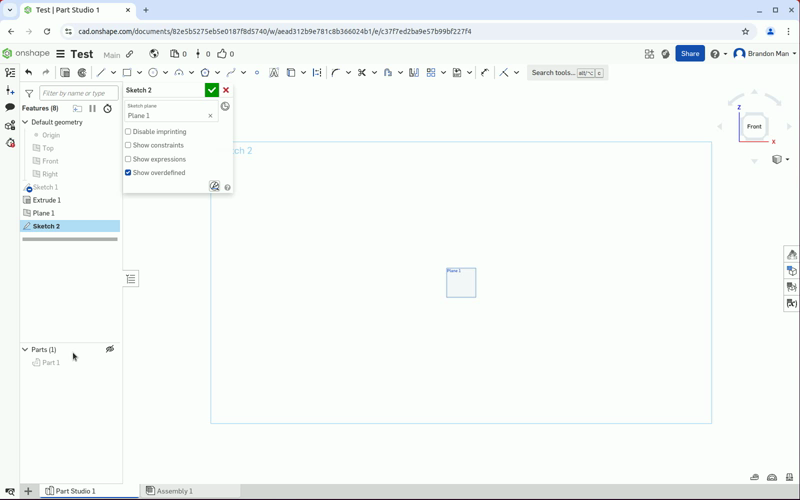
key(l)
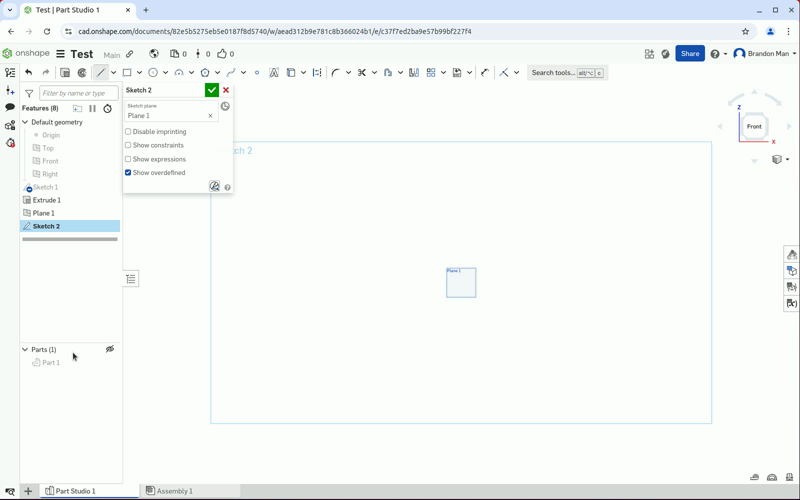
key_down(shift)
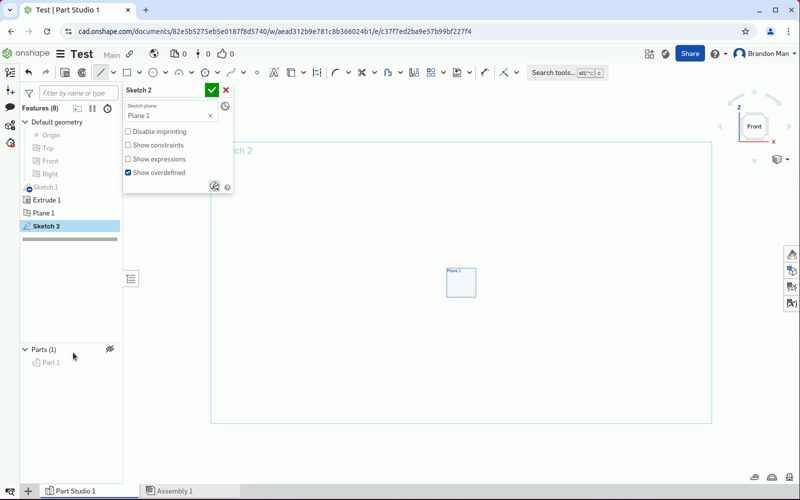
mouse_move(485, 300)
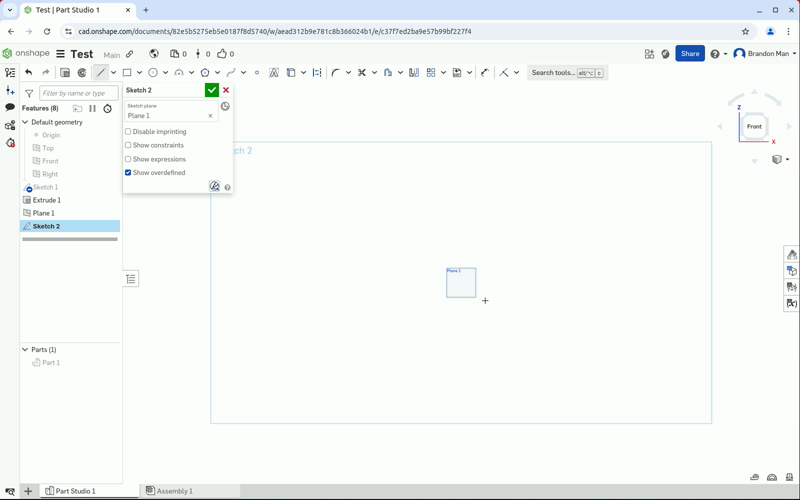
click(485, 300)
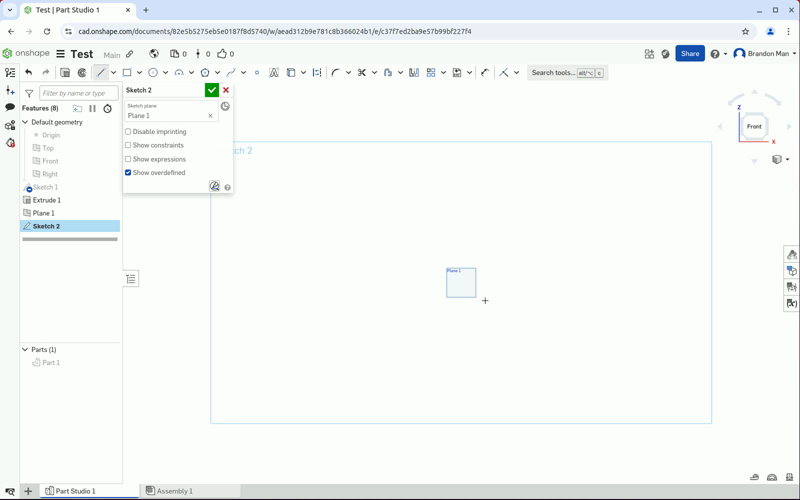
key_up(shift)
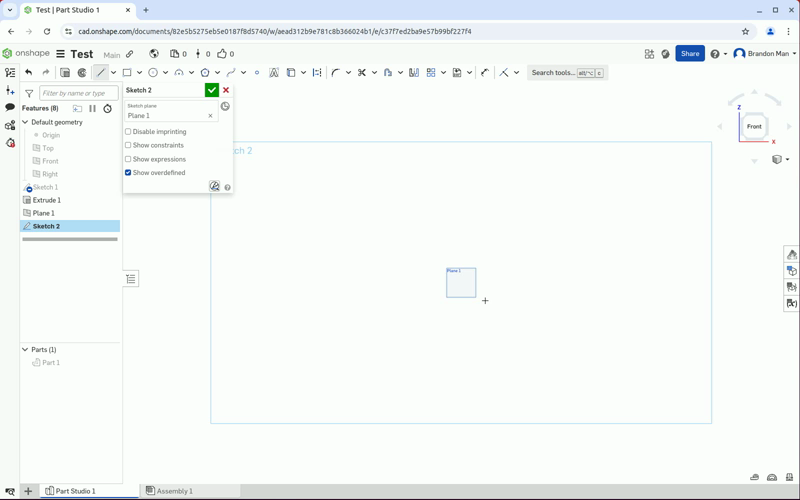
key_down(shift)
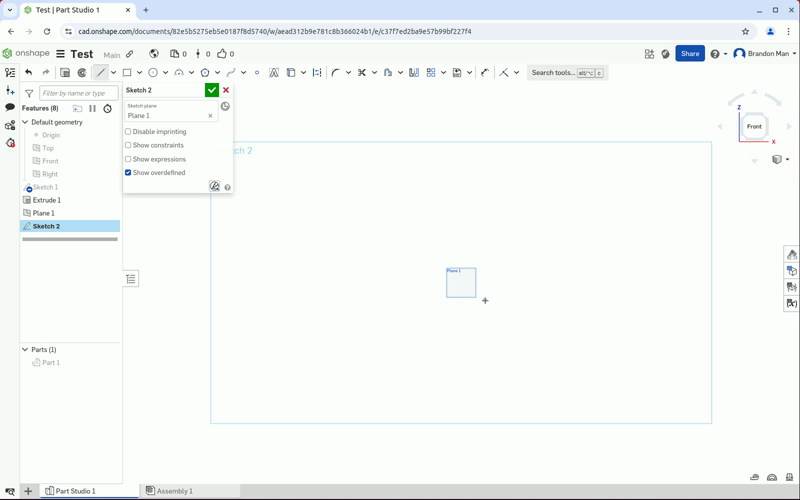
mouse_move(515, 300)
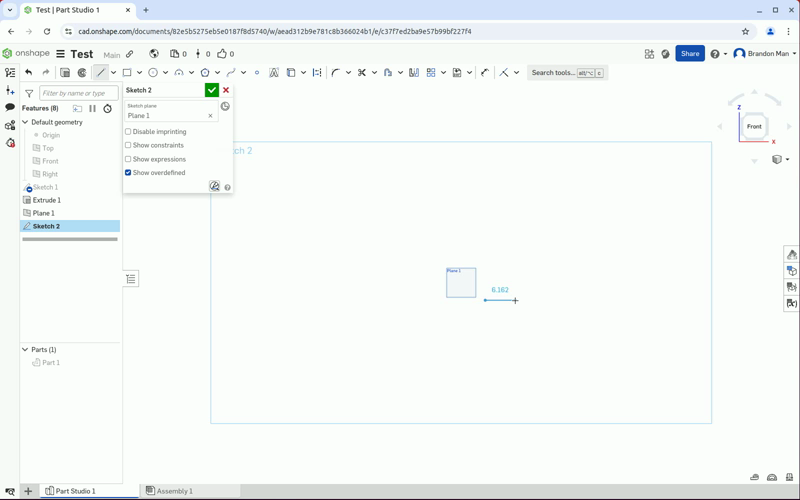
mouse_move(542, 300)
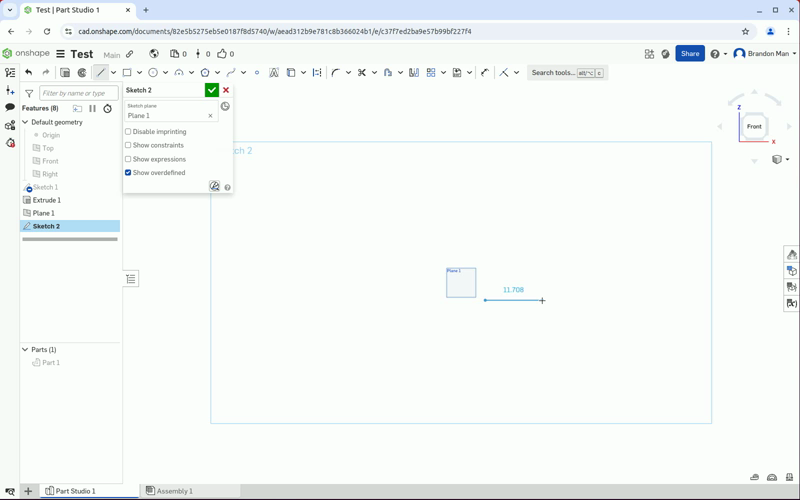
click(542, 300)
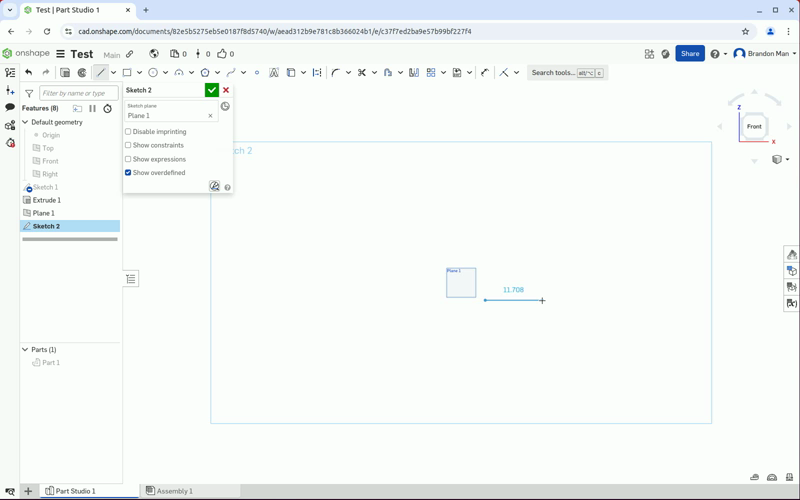
key_up(shift)
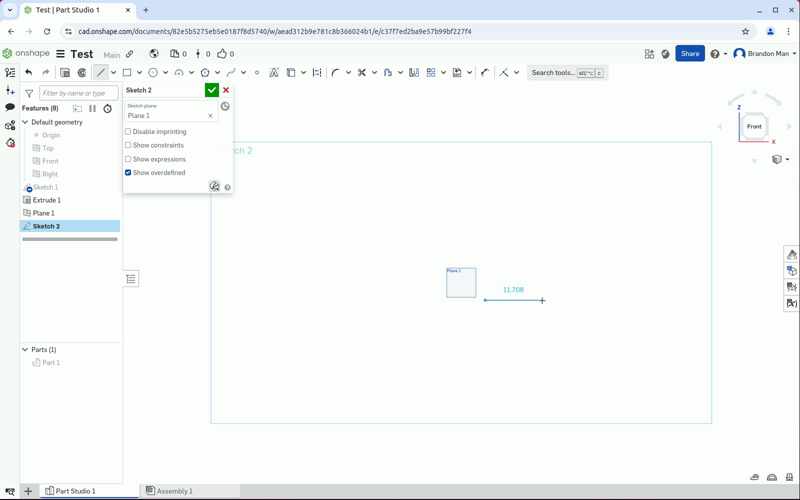
key_down(shift)
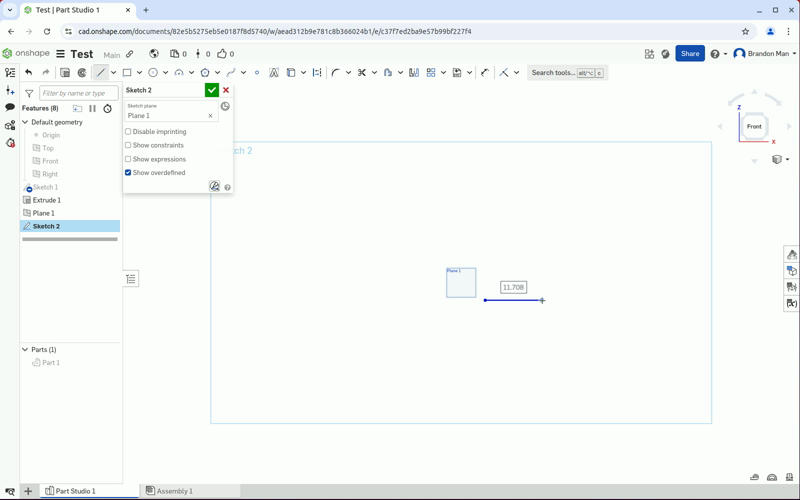
mouse_move(572, 300)
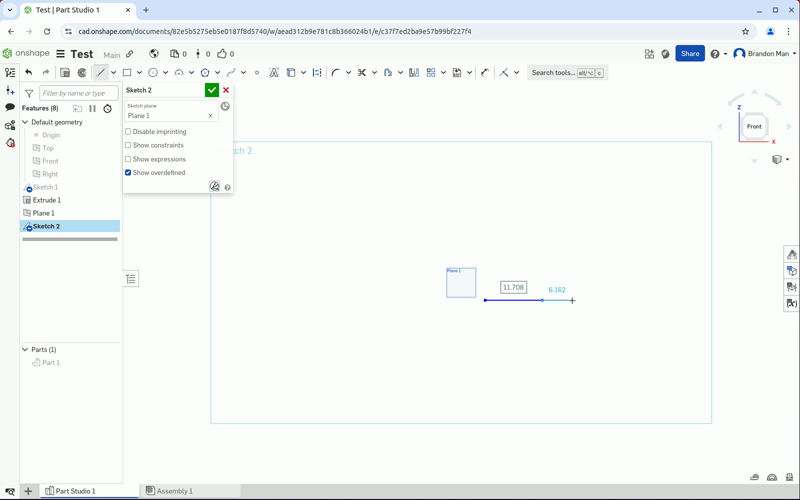
mouse_move(542, 243)
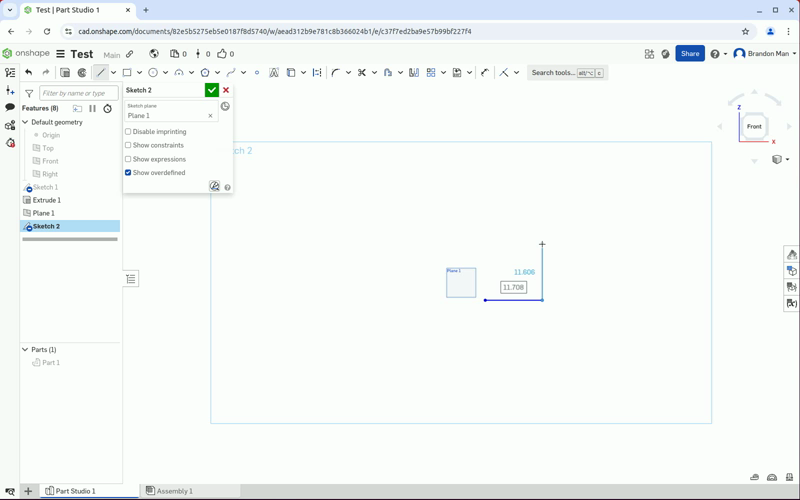
click(542, 243)
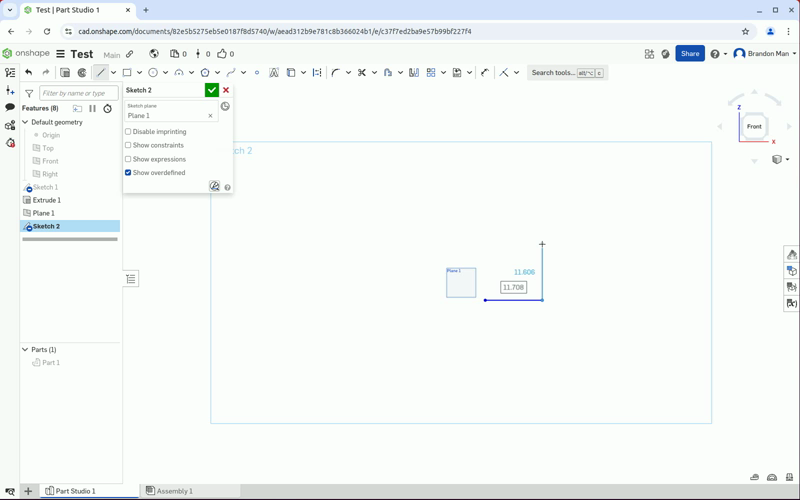
key_up(shift)
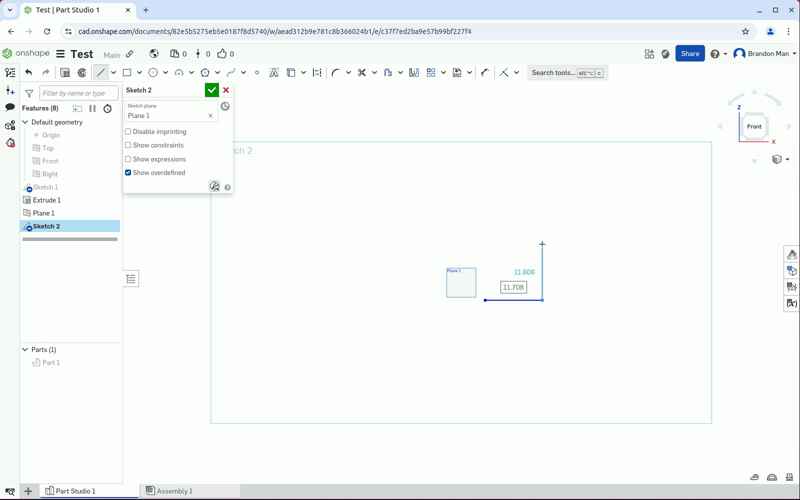
key_down(shift)
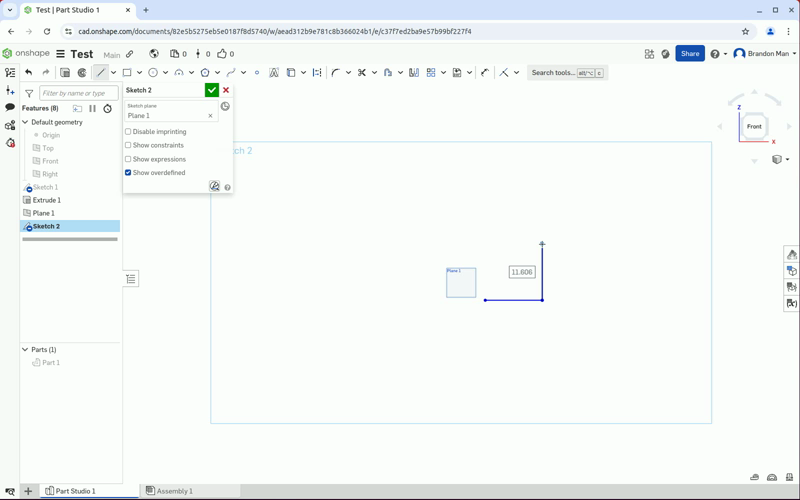
mouse_move(572, 243)
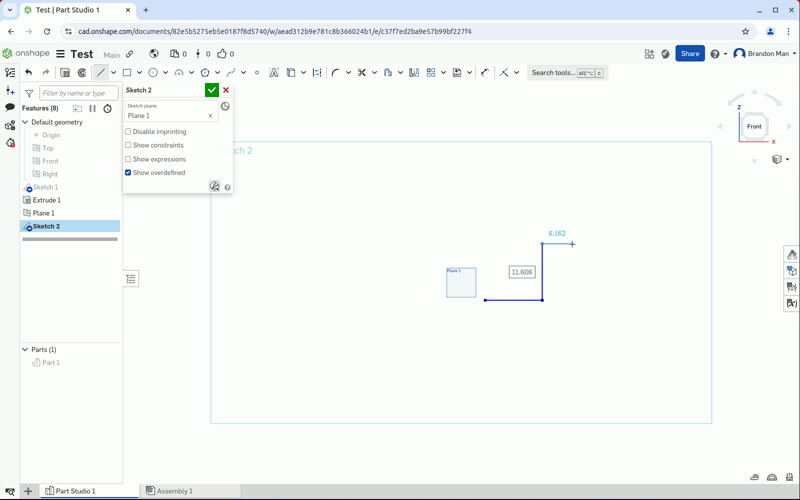
mouse_move(485, 243)
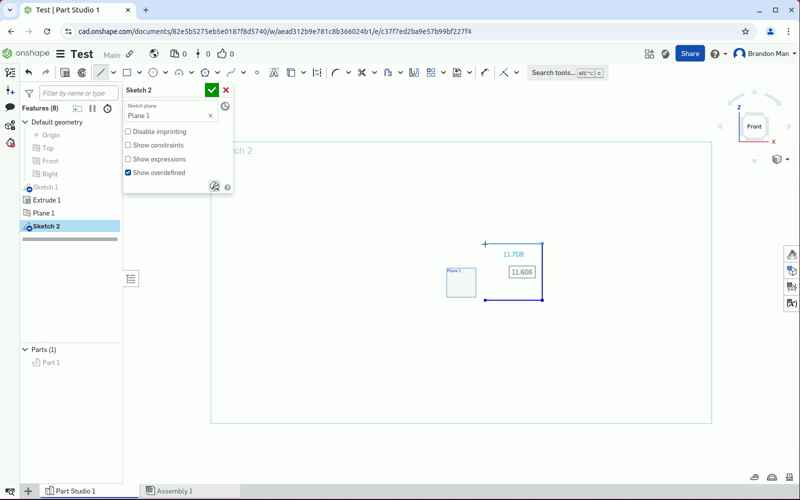
click(485, 243)
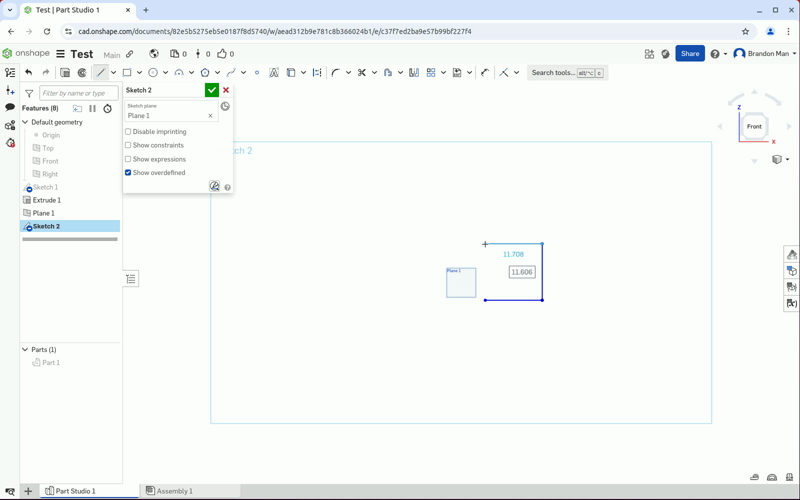
key_up(shift)
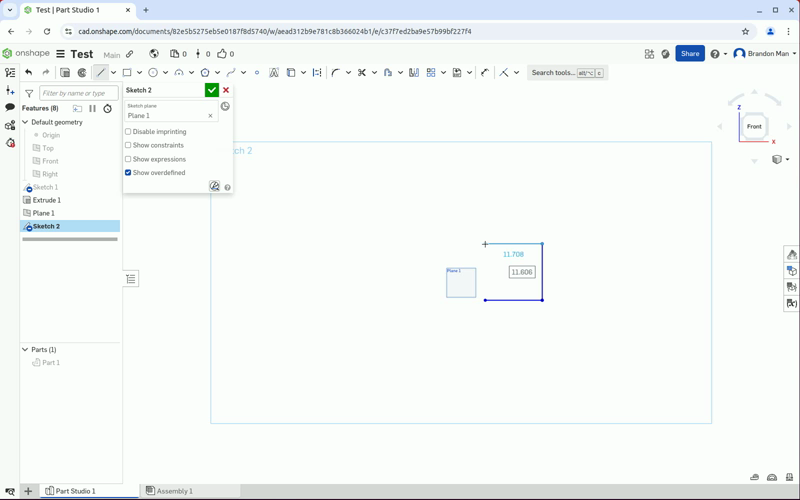
mouse_move(515, 243)
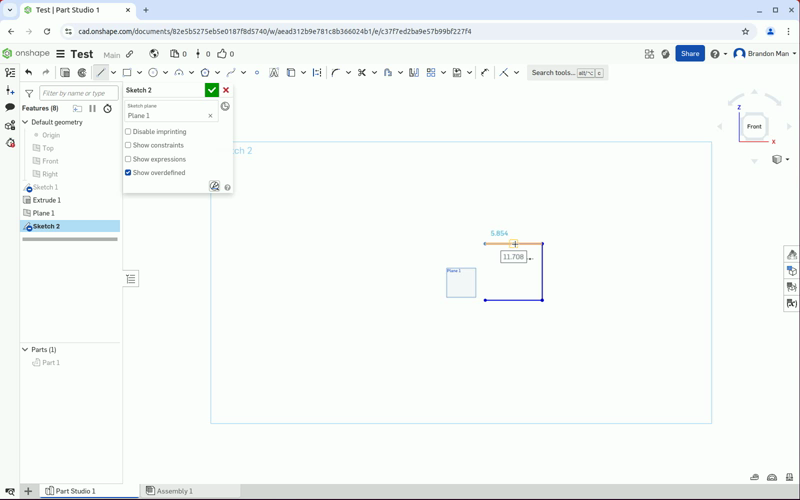
key_down(shift)
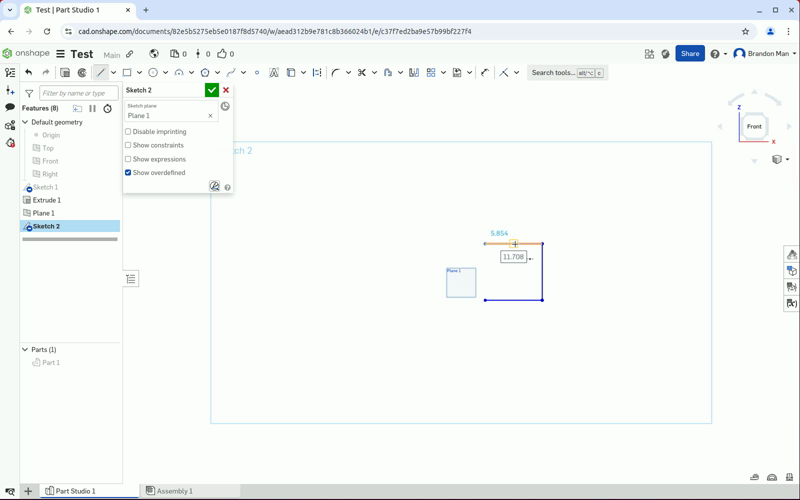
mouse_move(485, 300)
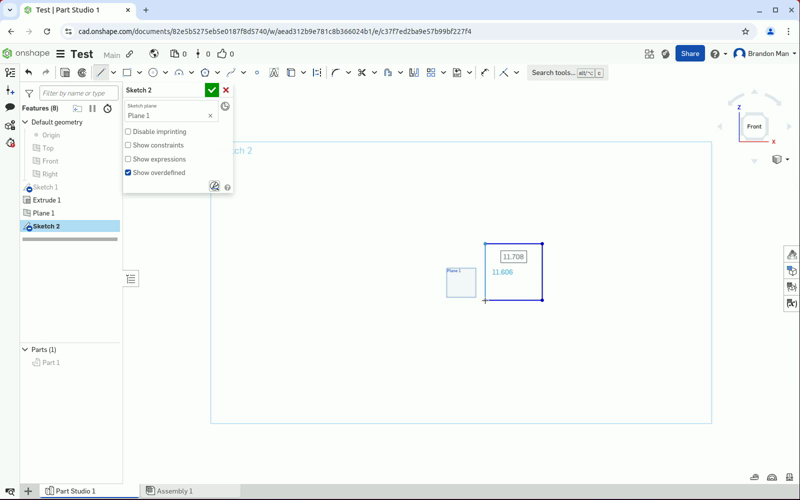
key_up(shift)
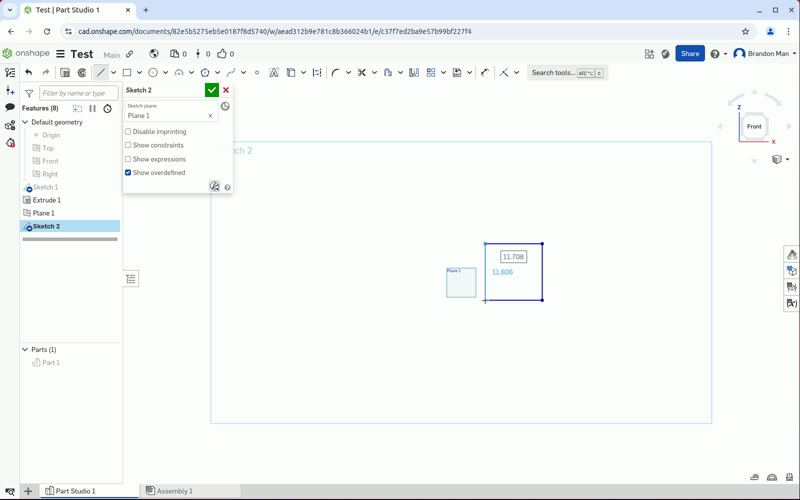
click(485, 300)
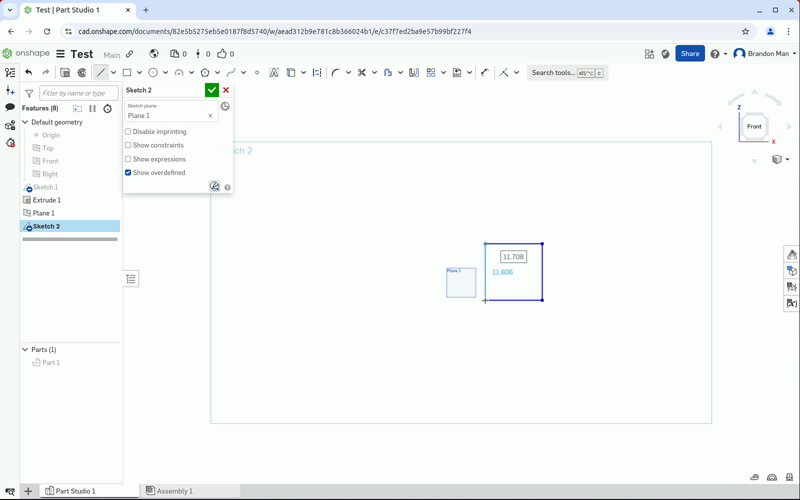
key(esc)
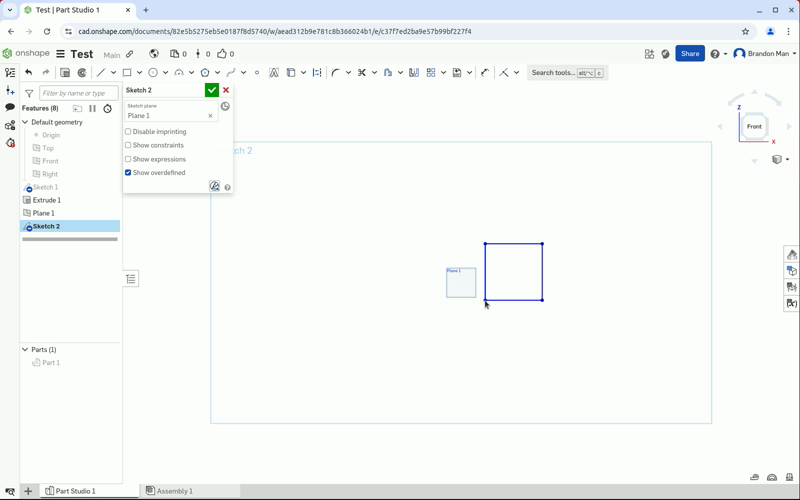
mouse_move(517, 289)
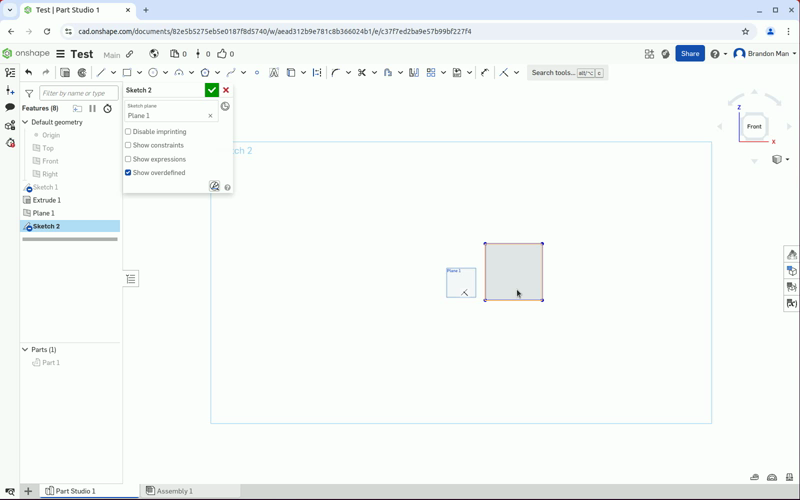
click(517, 289)
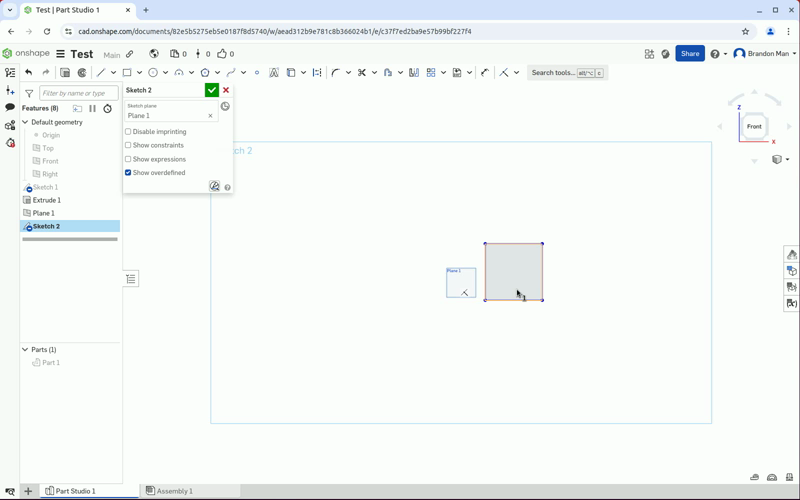
mouse_move(73, 352)
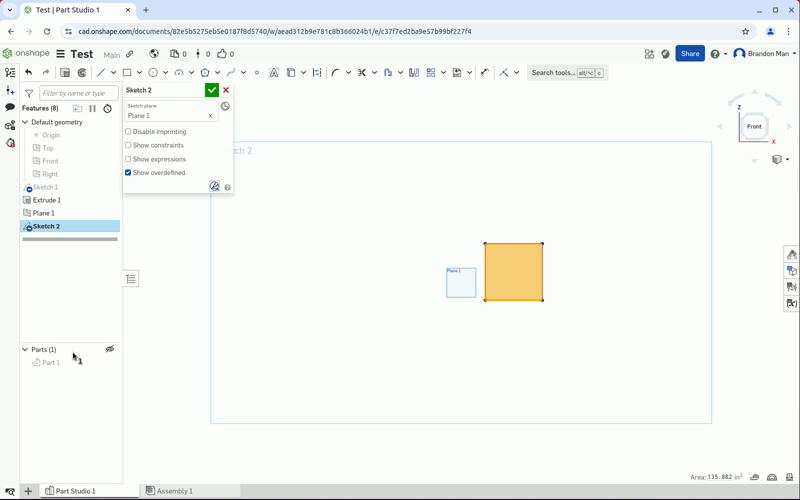
key(shift+y)
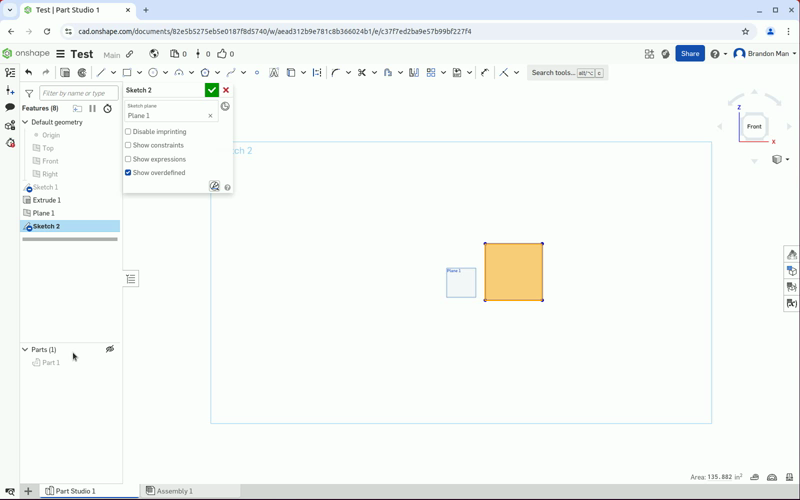
key(shift+e)
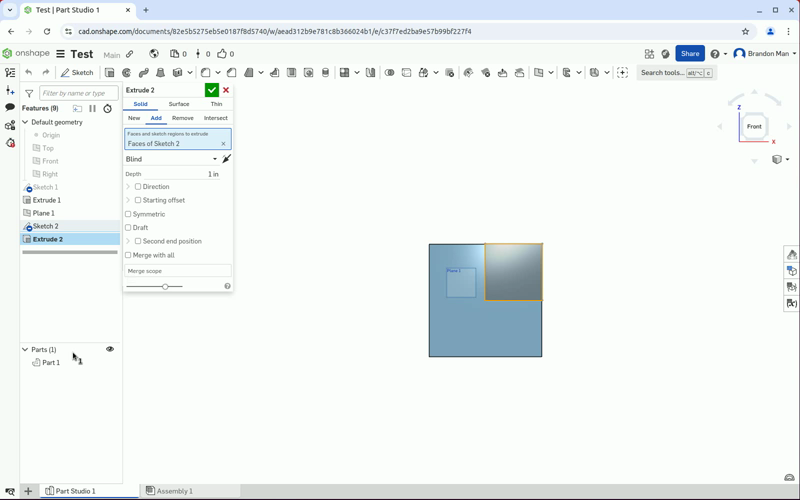
mouse_move(143, 106)
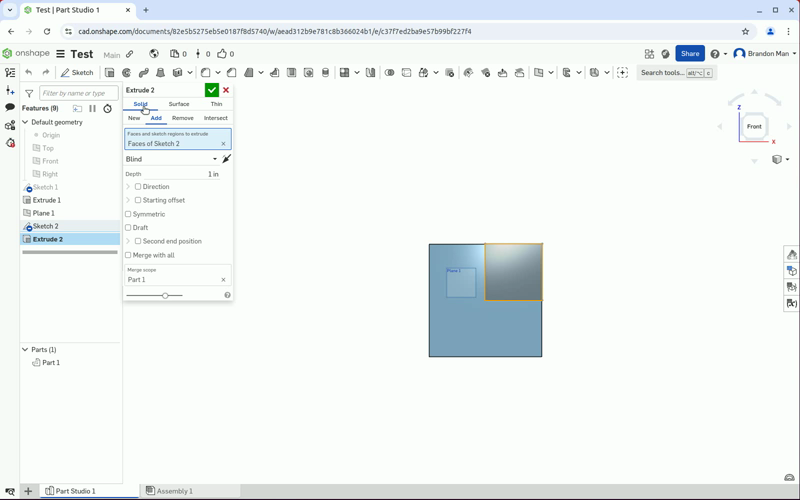
click(143, 106)
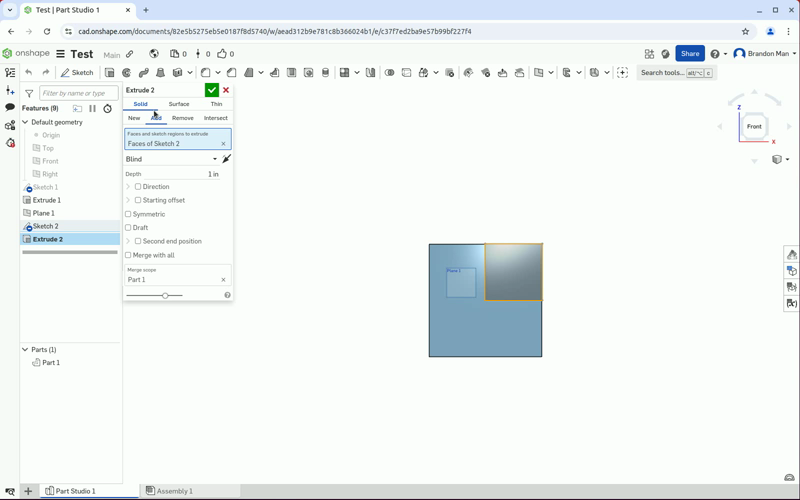
mouse_move(186, 120)
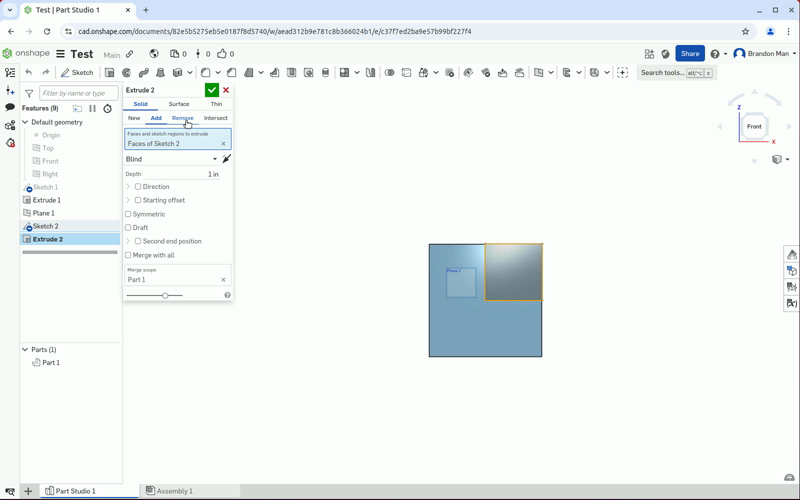
click(186, 120)
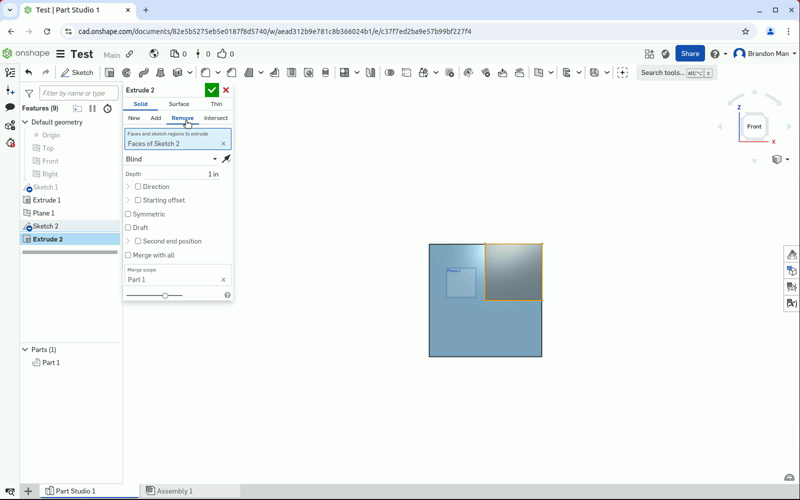
key(tab, 4)
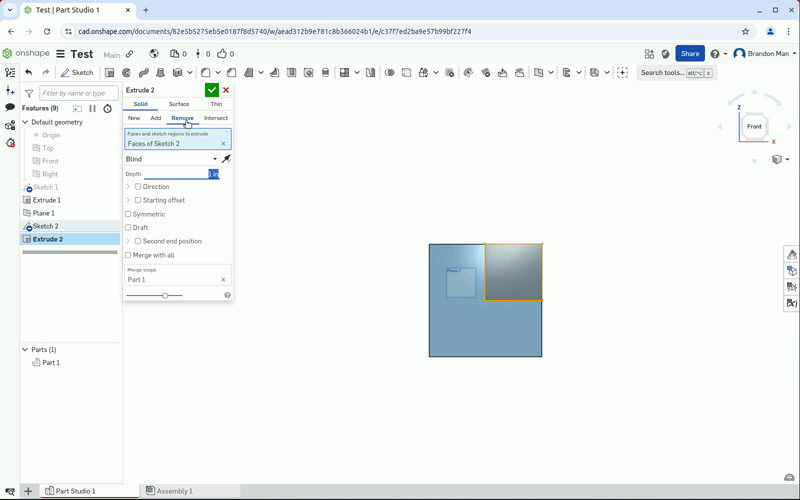
text(11.554)
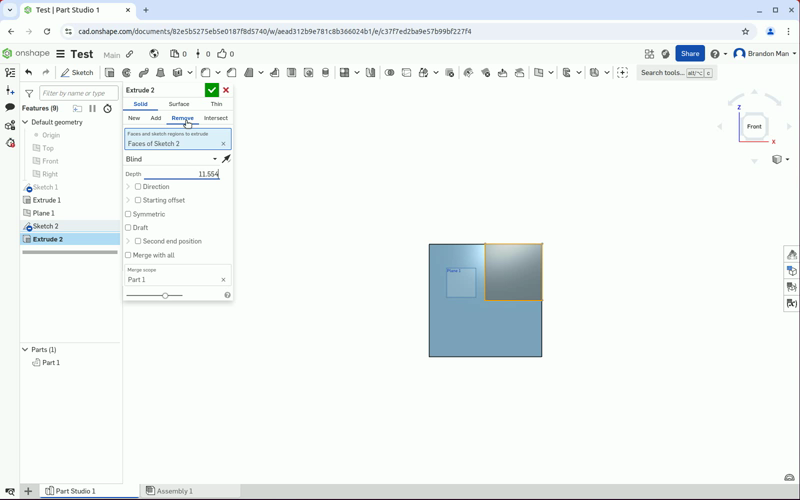
key(tab, 6)
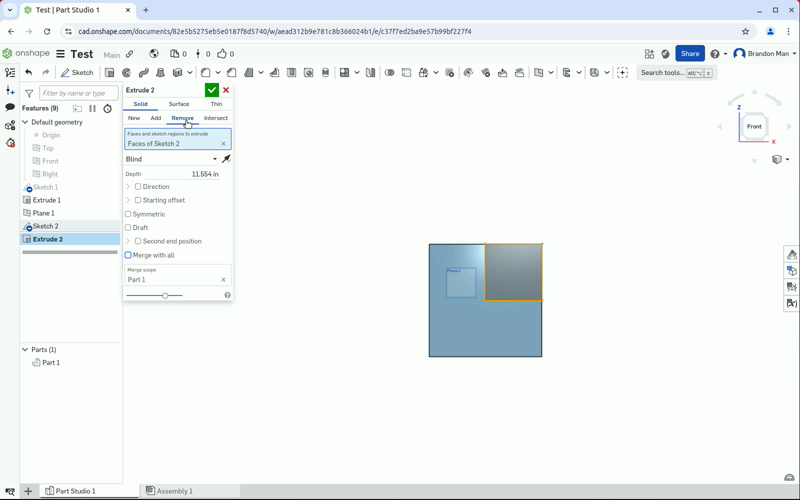
key(space)
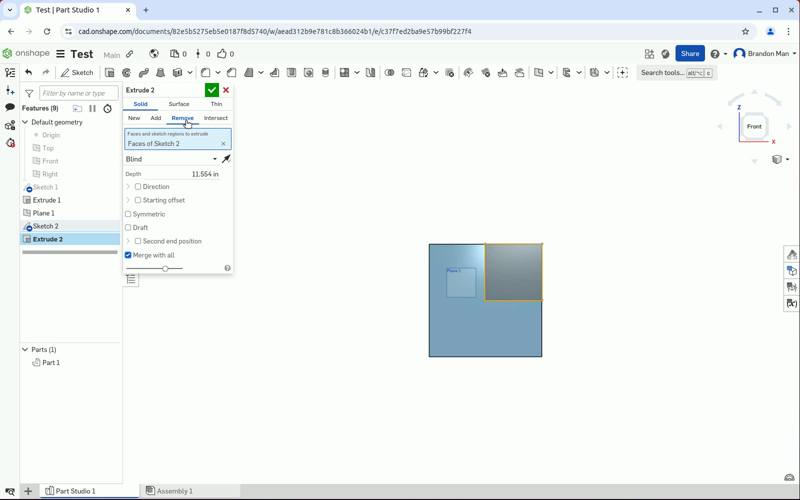
key(enter)
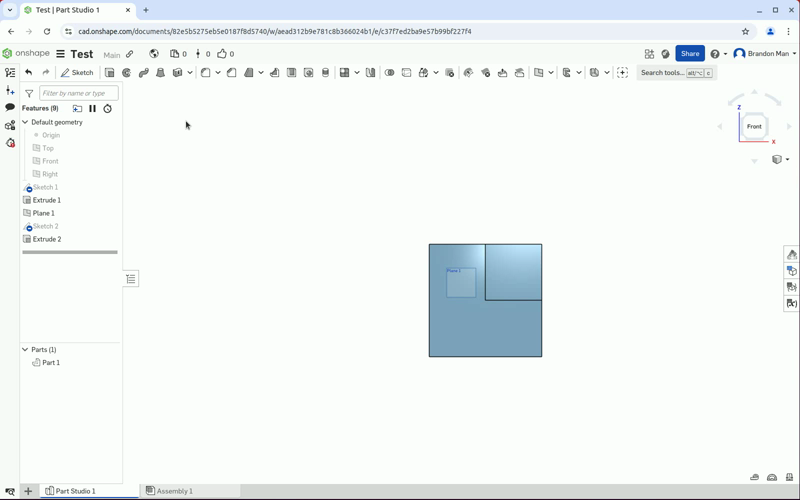
key(shift+h)
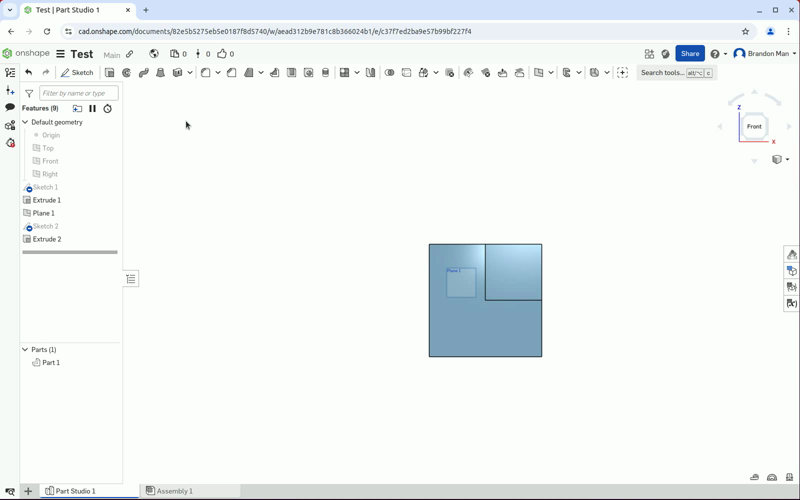
key(shift+h)
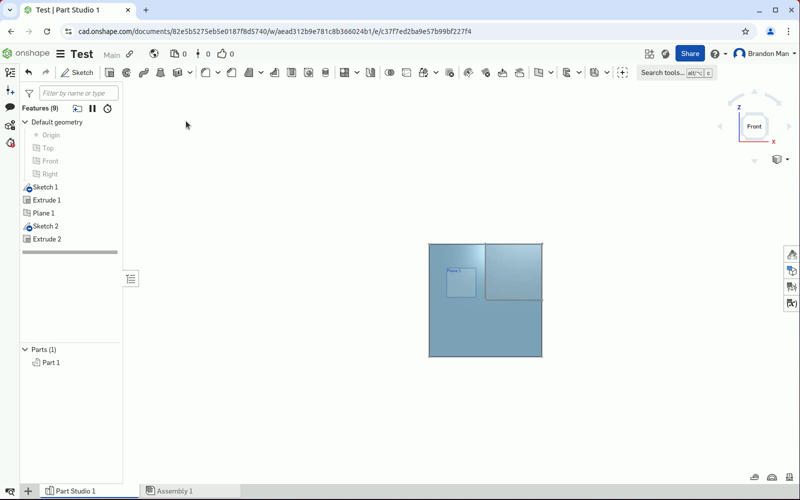
key(shift+7)
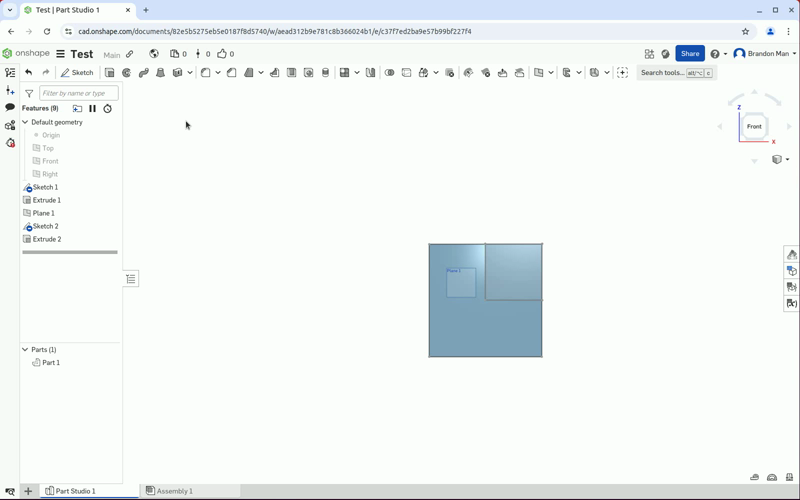
key(left, 2)
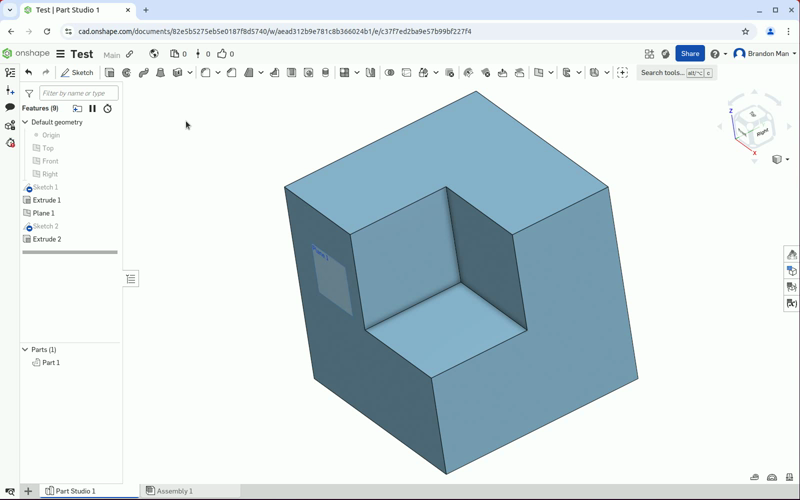
key(down, 2)
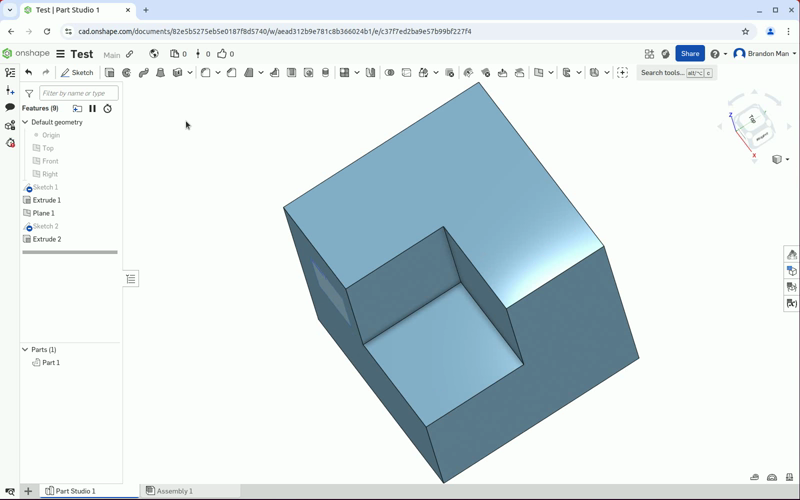
key(up, 2)
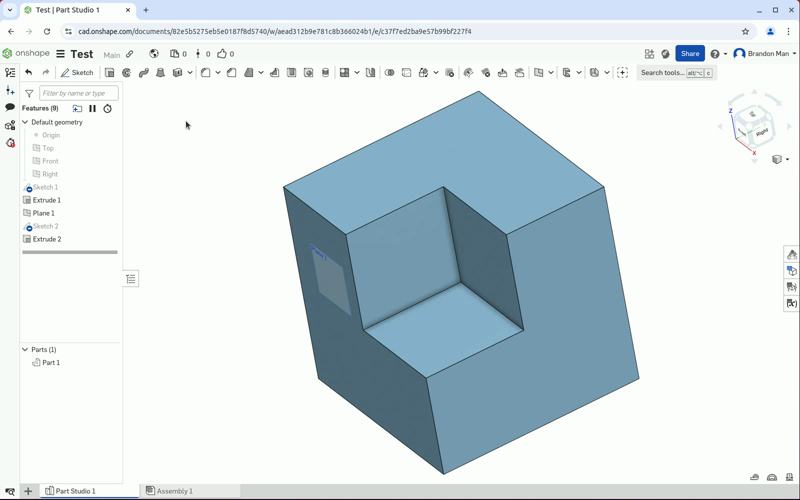
key(right, 2)
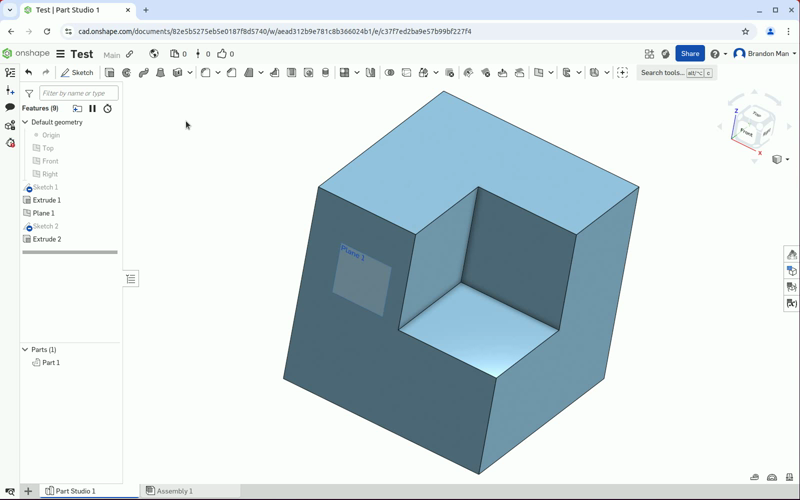
mouse_move(73, 189)
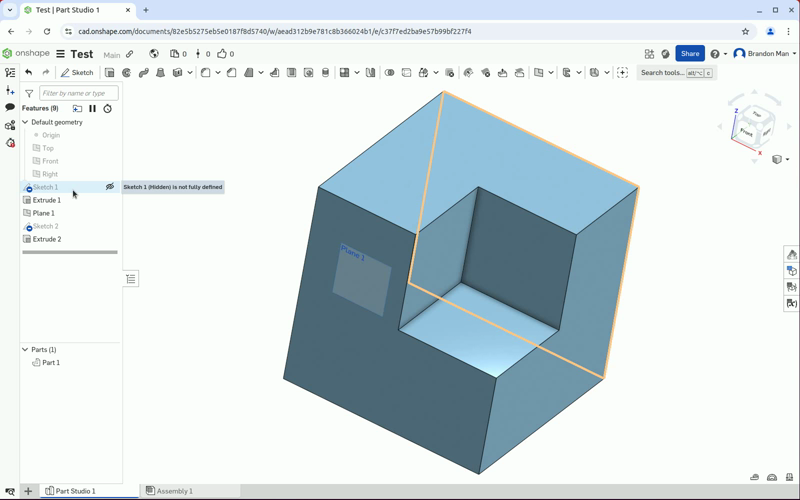
click(73, 189)